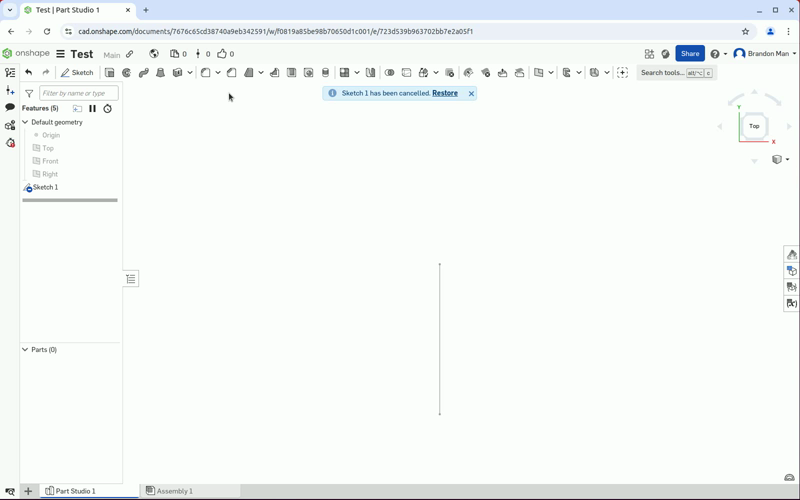
key(shift+h)
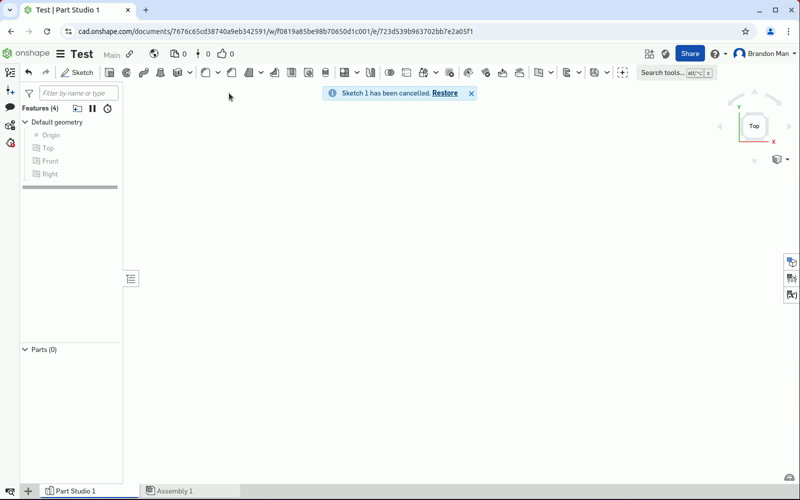
mouse_move(73, 352)
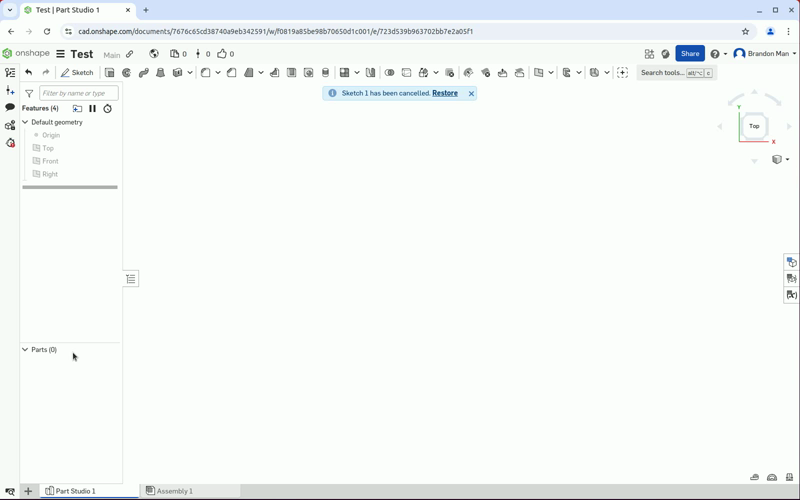
key(y)
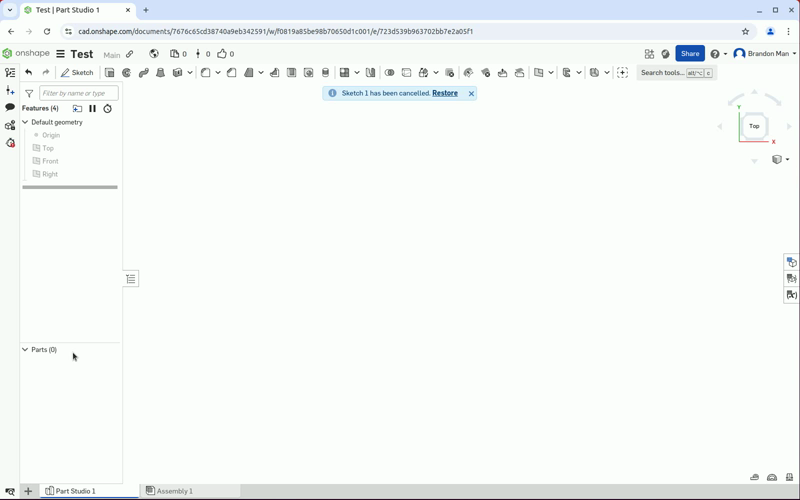
key(shift+p)
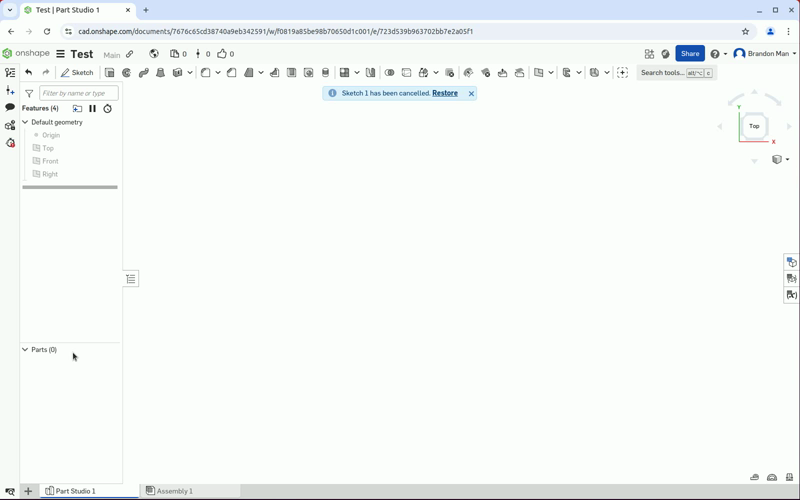
key(space)
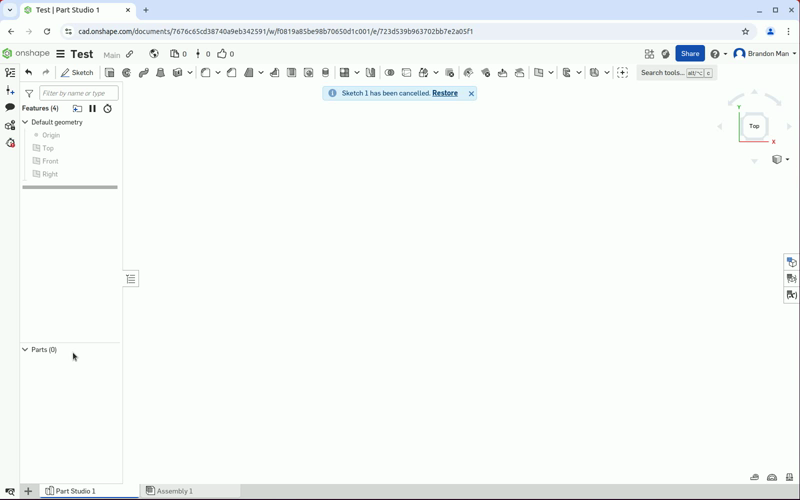
key_down(shift)
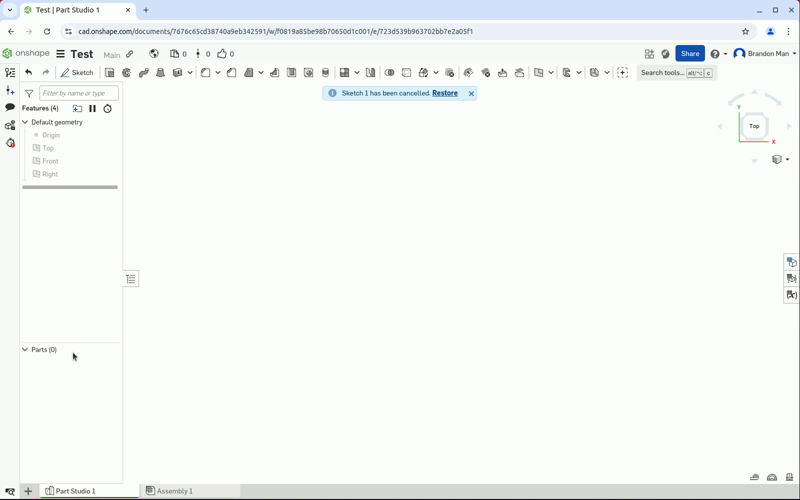
key(up)
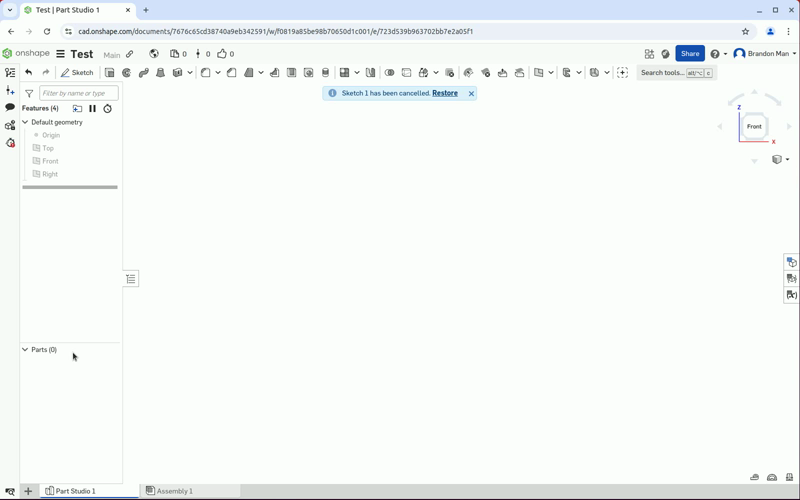
key_up(shift)
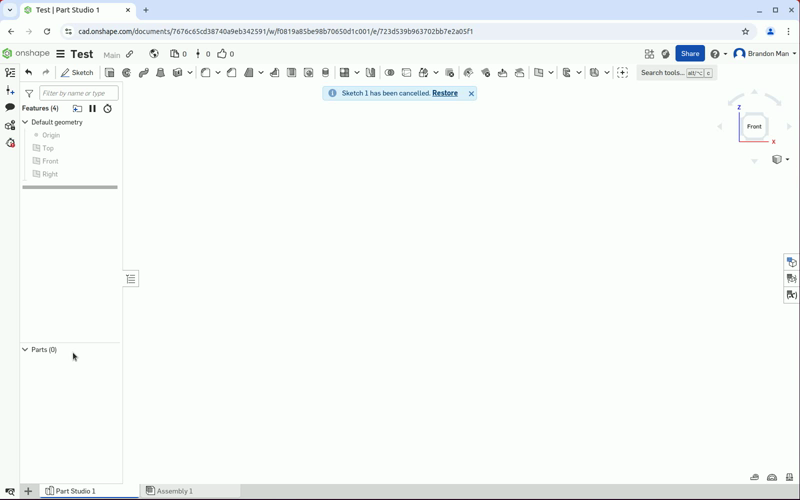
mouse_move(73, 352)
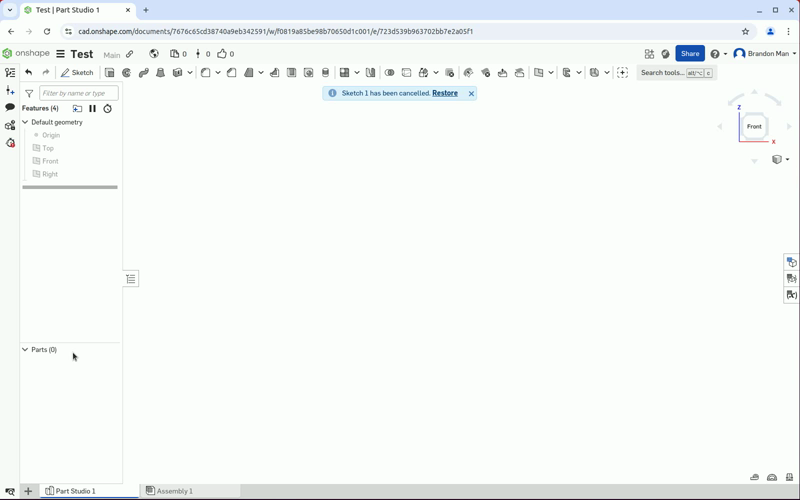
key(shift+y)
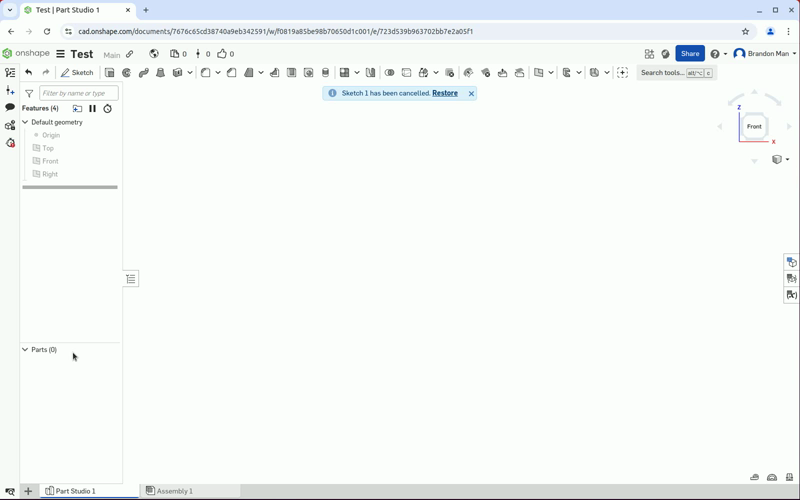
key(shift+s)
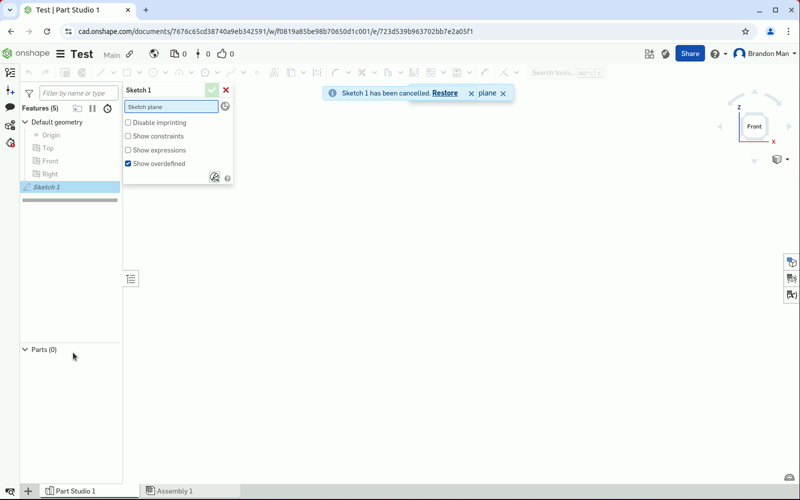
mouse_move(73, 163)
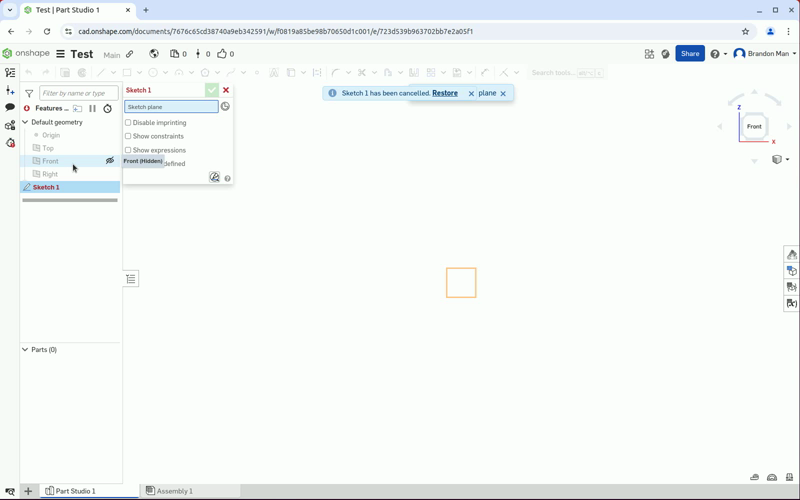
click(73, 163)
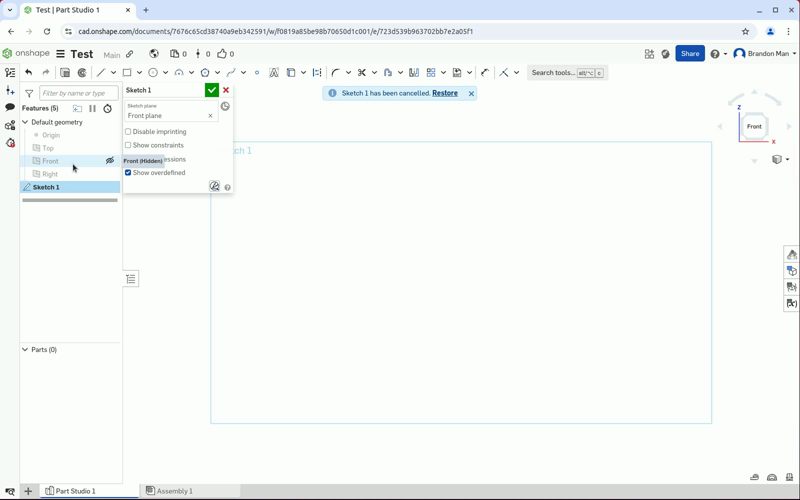
mouse_move(73, 352)
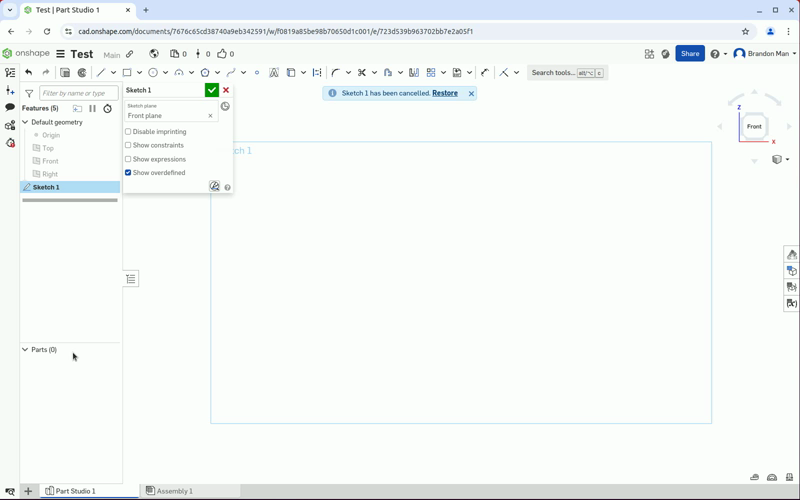
key(y)
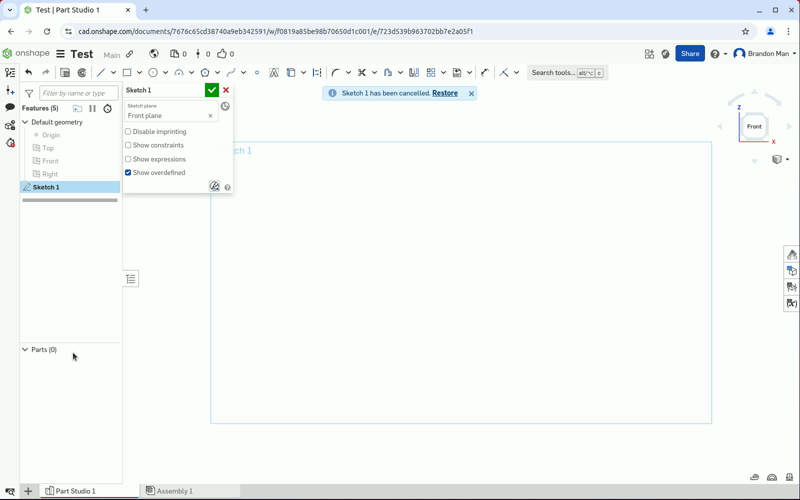
key(l)
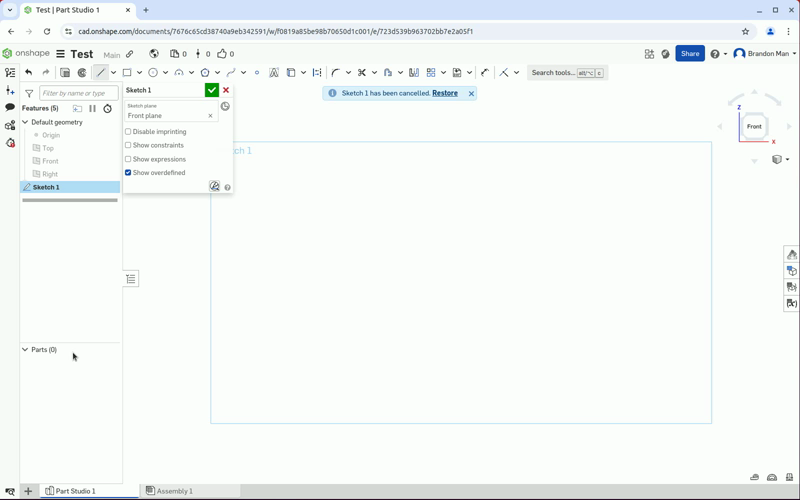
key_down(shift)
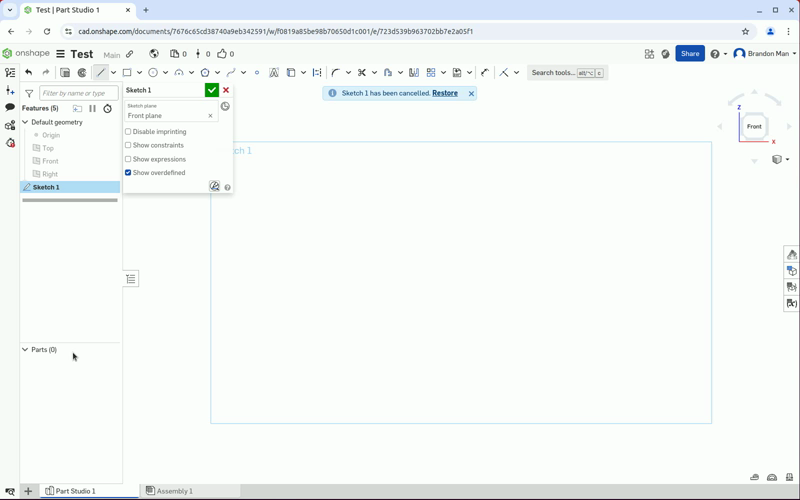
mouse_move(348, 230)
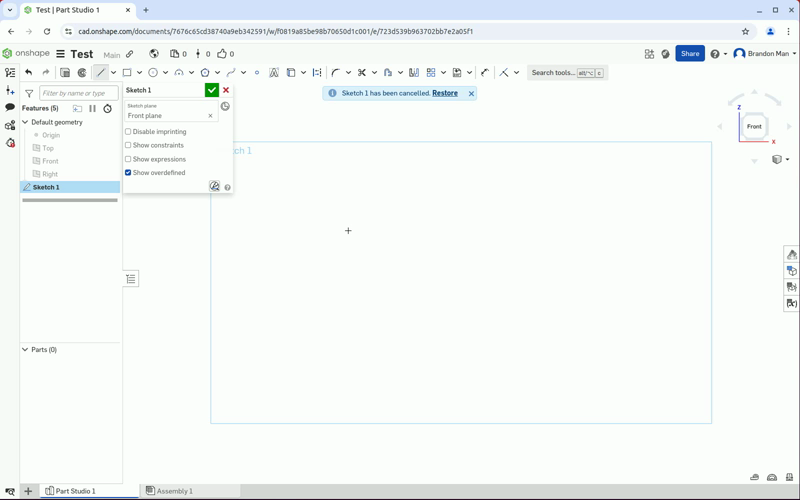
click(348, 230)
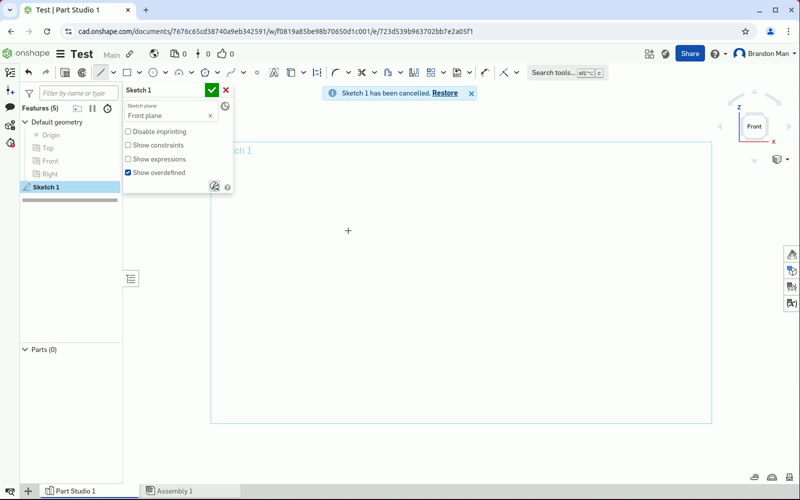
key_up(shift)
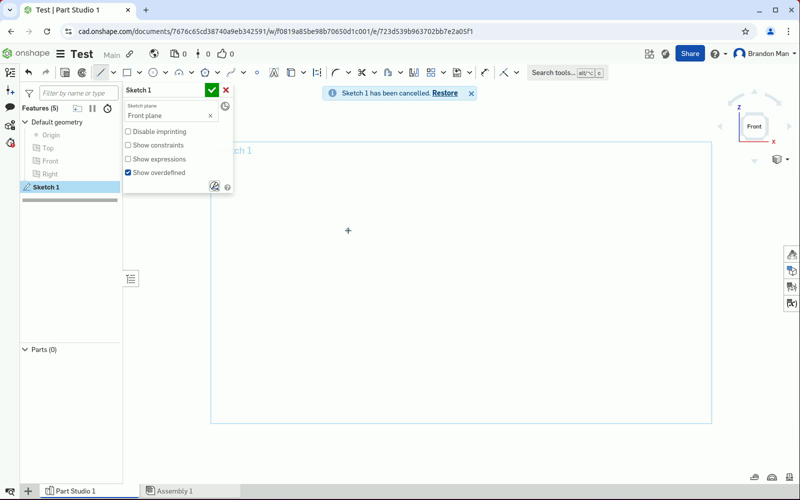
key_down(shift)
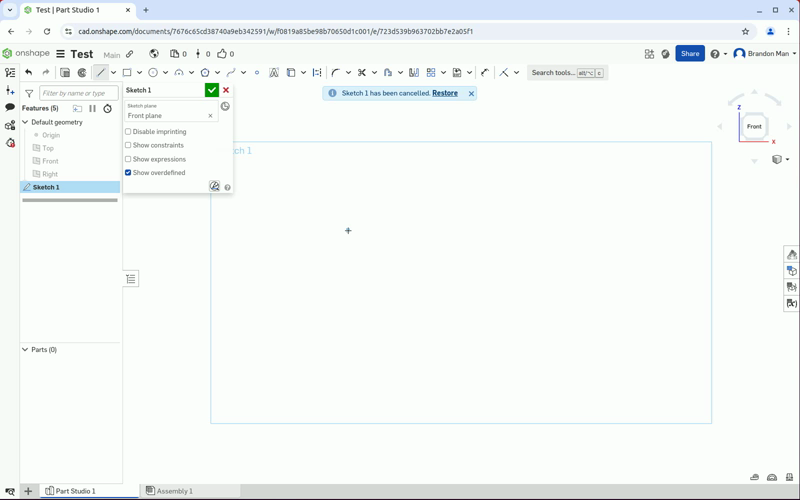
mouse_move(408, 230)
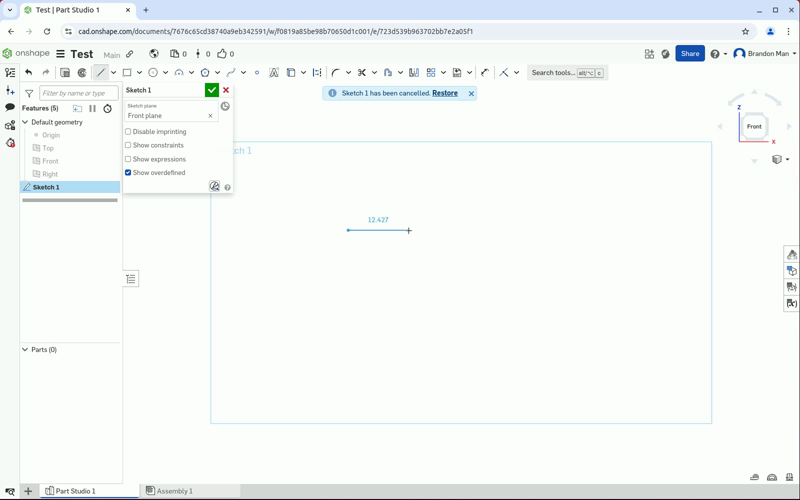
click(408, 230)
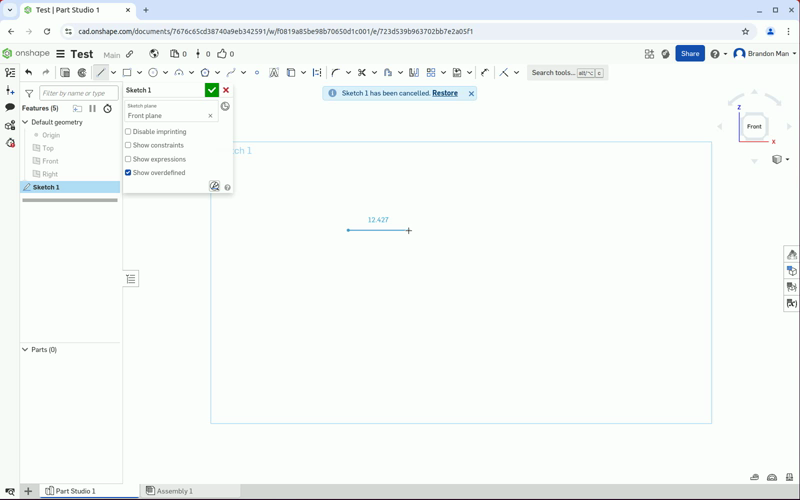
key_up(shift)
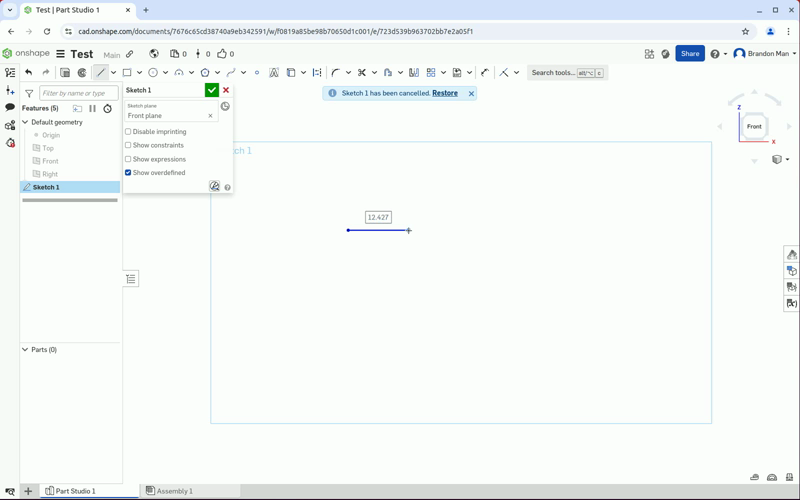
key_down(shift)
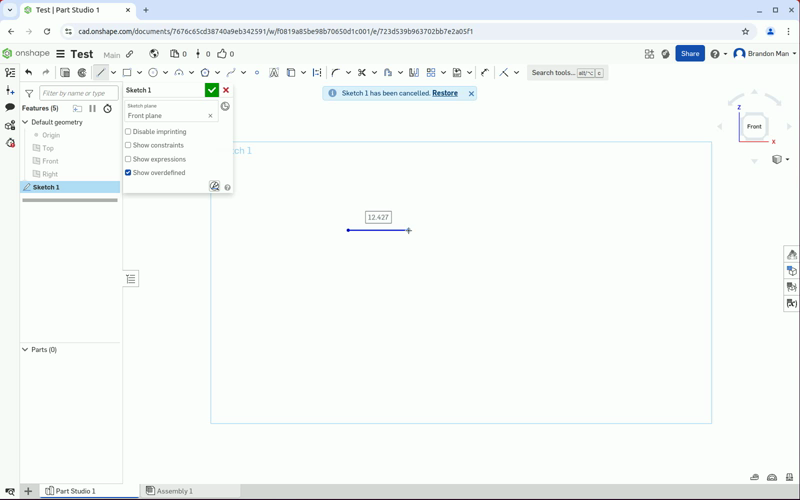
mouse_move(438, 230)
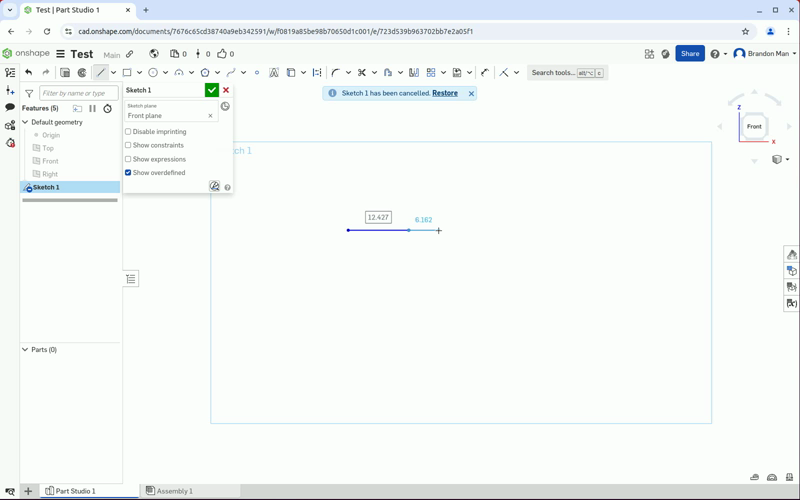
mouse_move(408, 188)
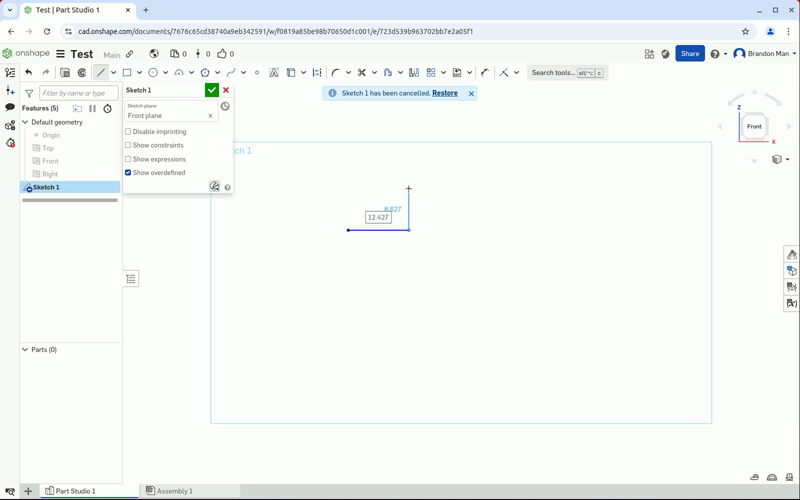
click(408, 188)
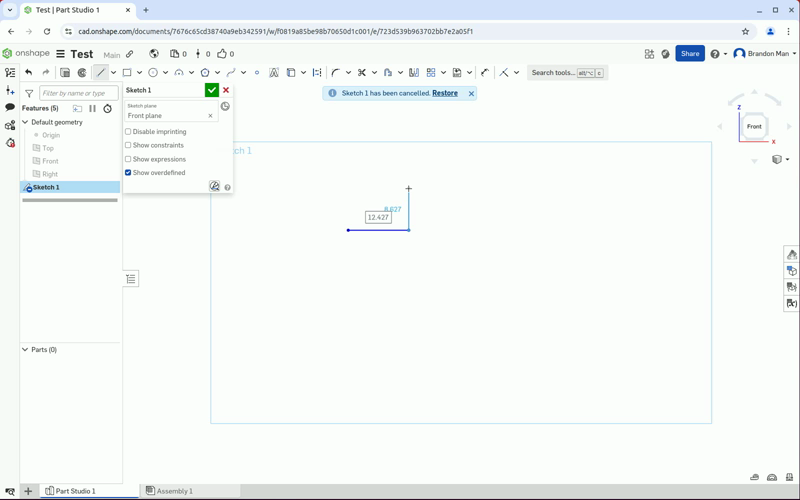
key_up(shift)
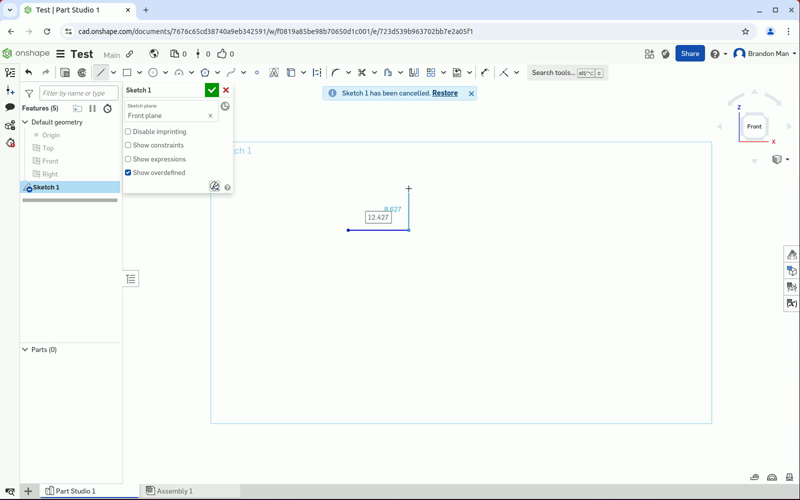
key_down(shift)
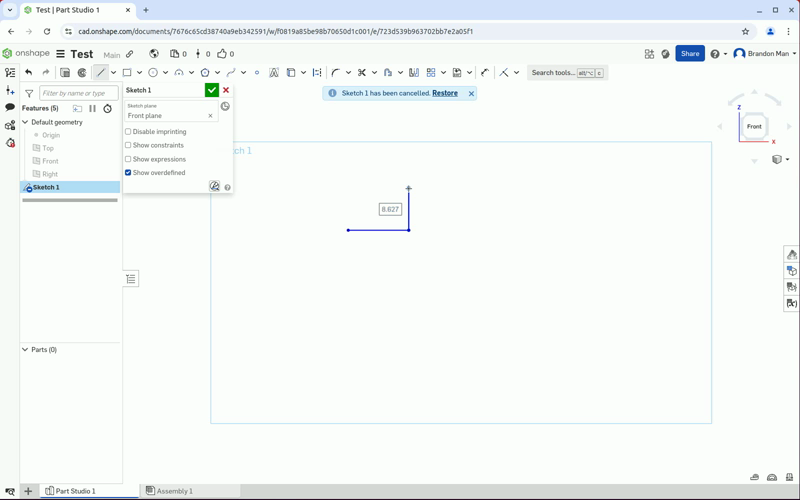
mouse_move(348, 188)
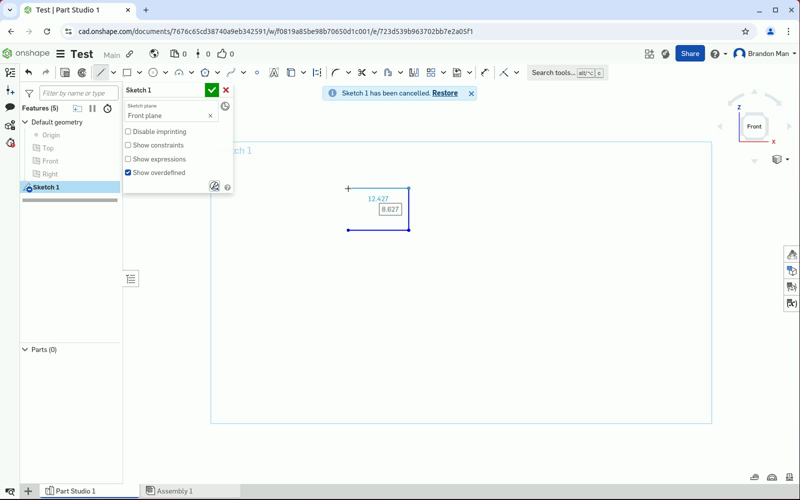
click(348, 188)
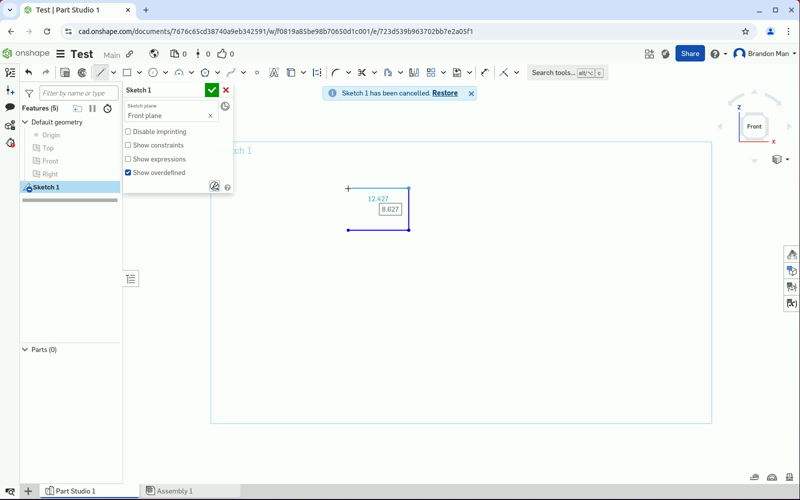
key_up(shift)
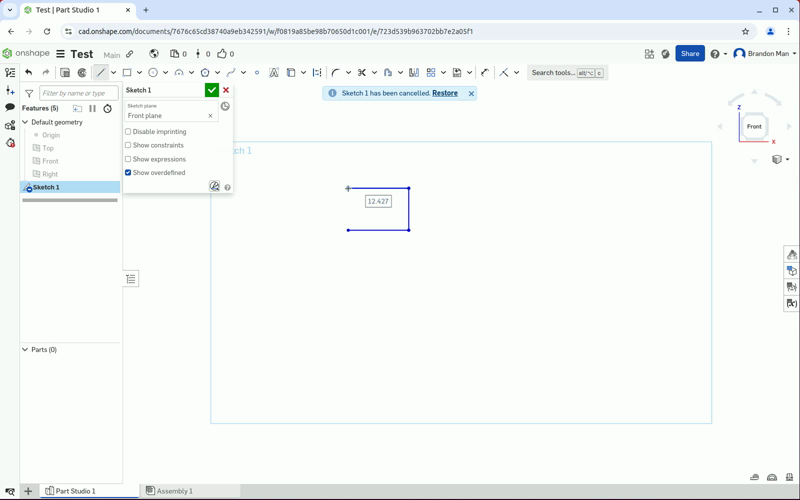
mouse_move(378, 188)
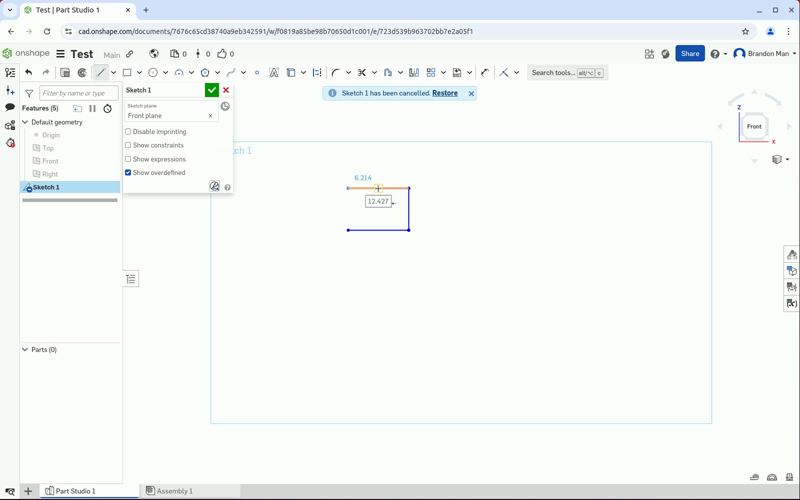
key_down(shift)
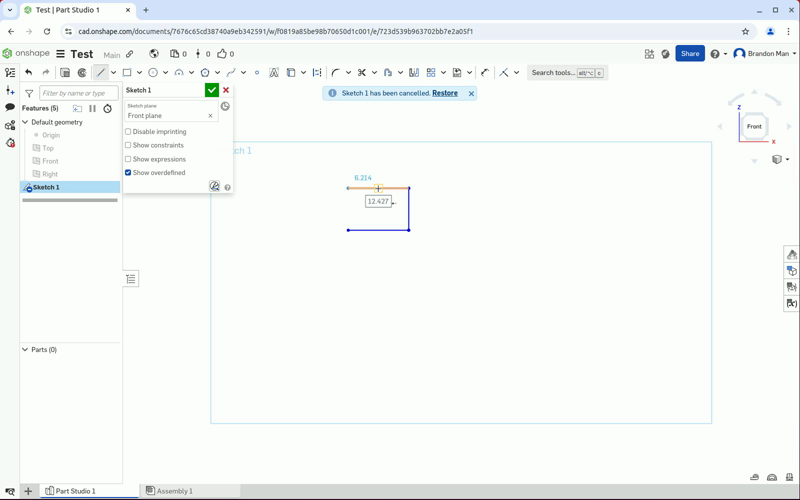
mouse_move(348, 230)
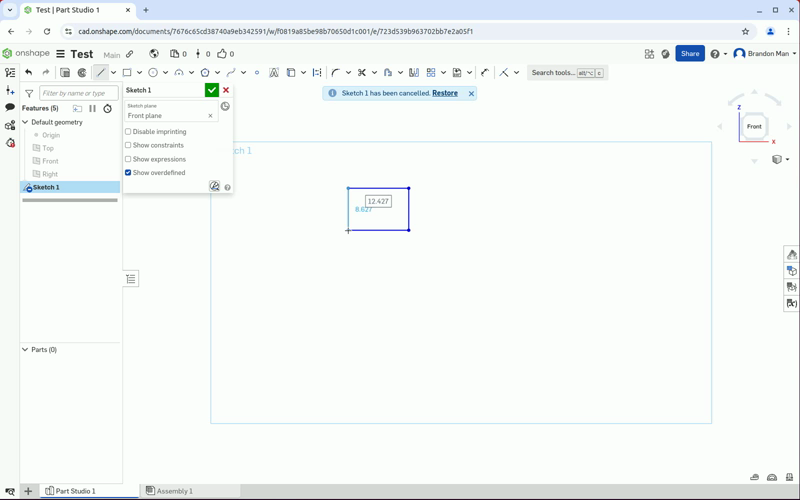
key_up(shift)
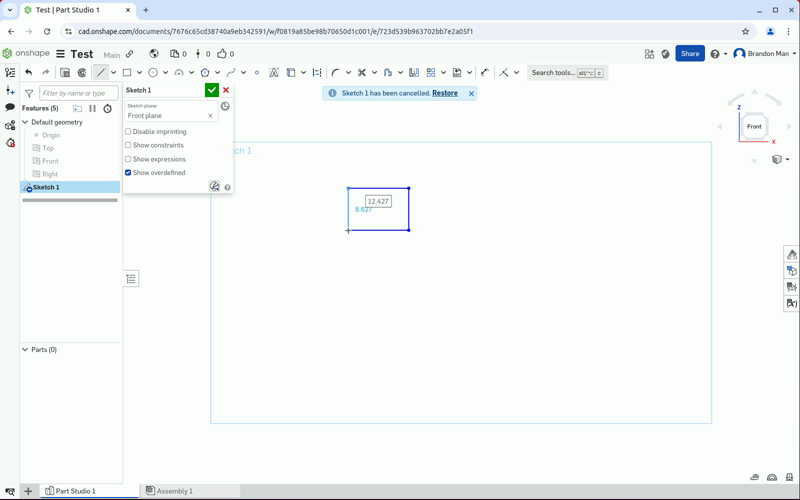
click(348, 230)
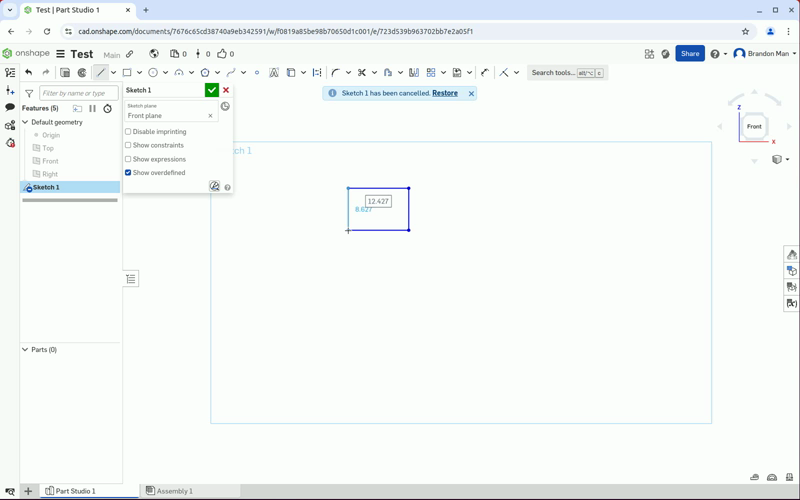
key(esc)
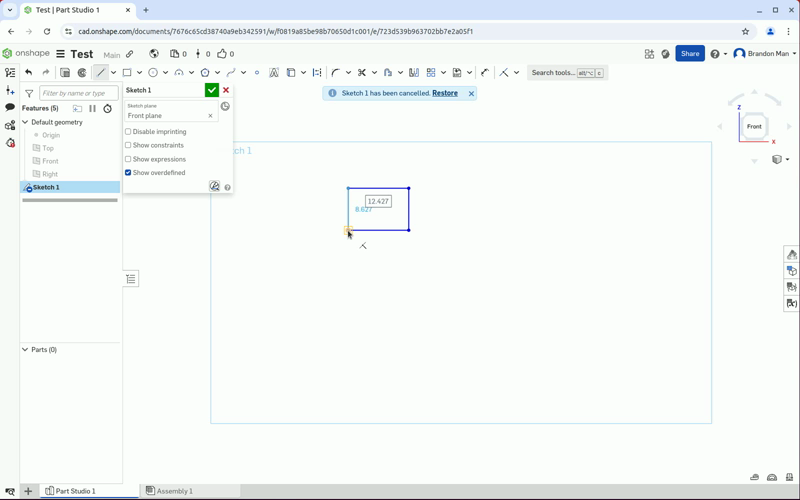
mouse_move(367, 205)
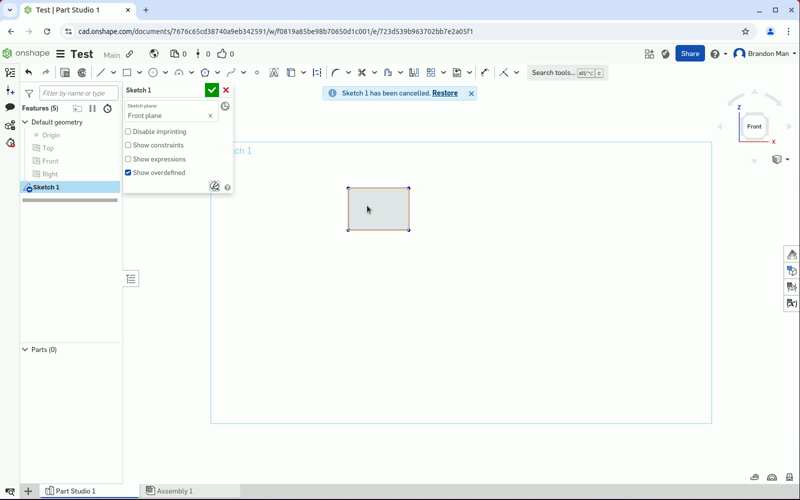
click(367, 205)
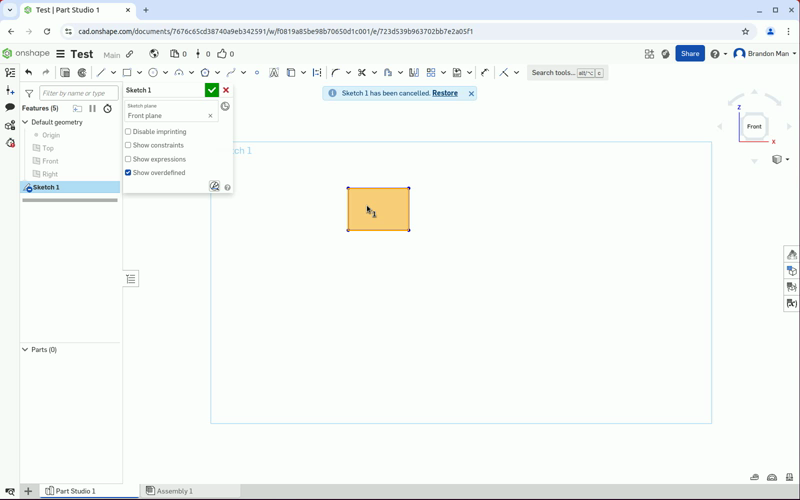
mouse_move(73, 352)
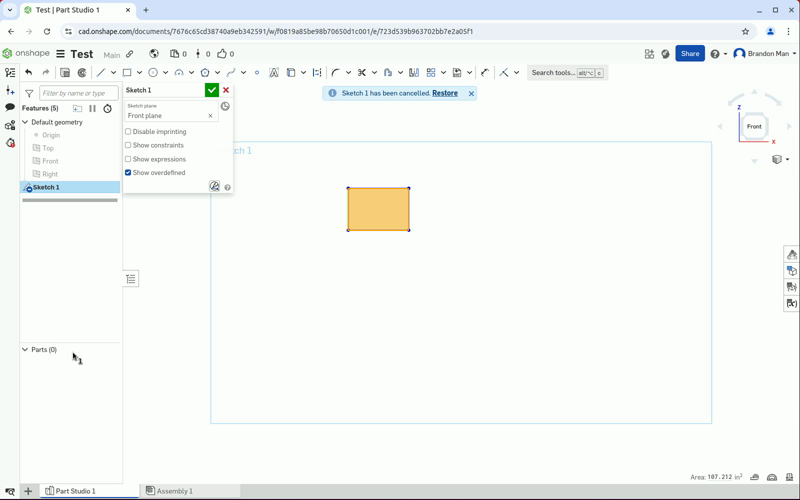
key(shift+y)
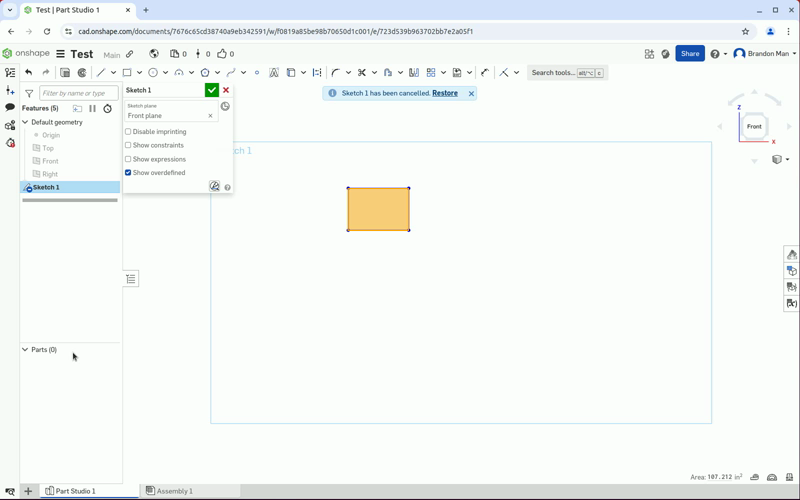
key(shift+e)
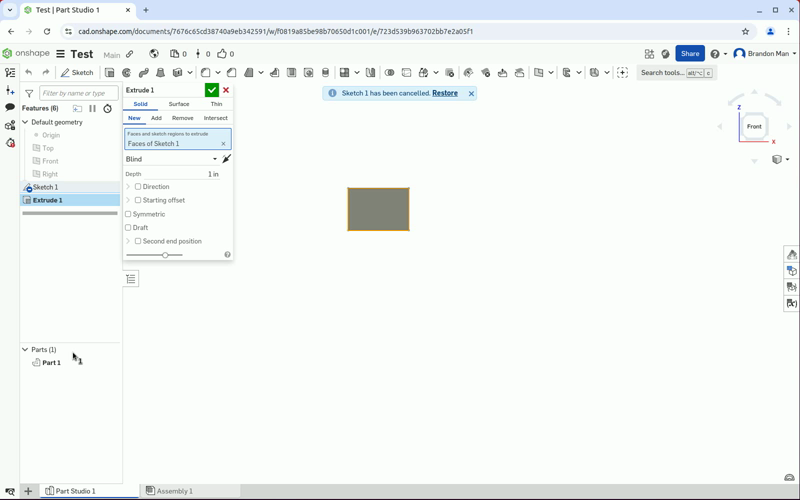
mouse_move(143, 106)
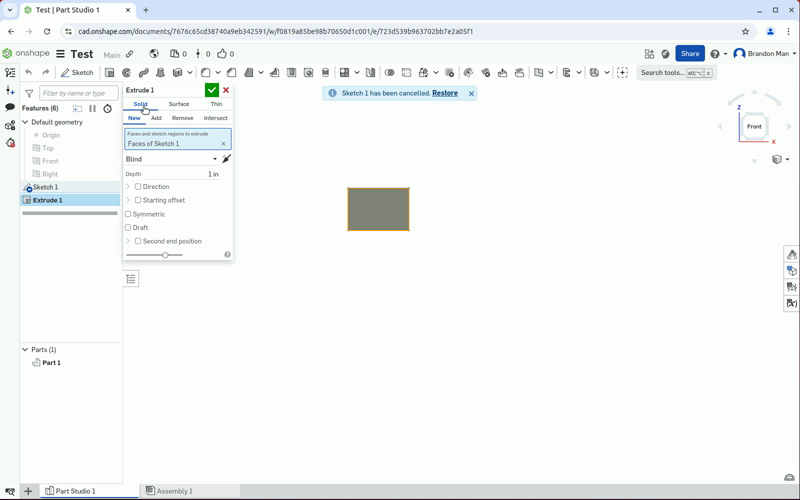
click(143, 106)
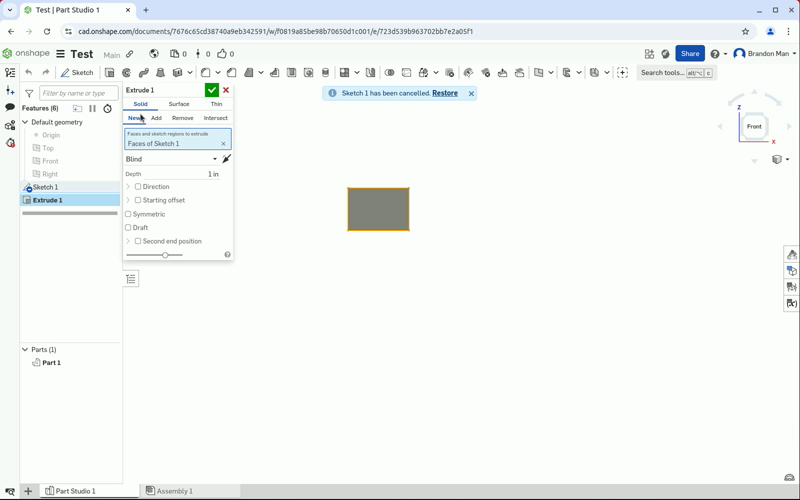
mouse_move(137, 120)
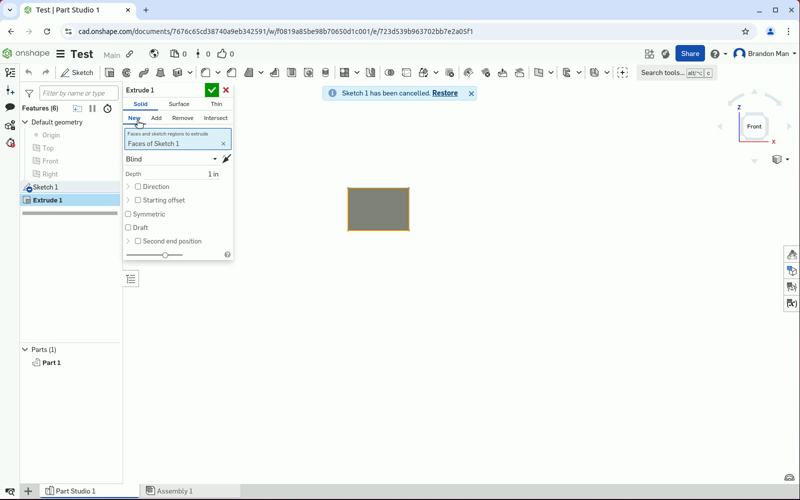
click(137, 120)
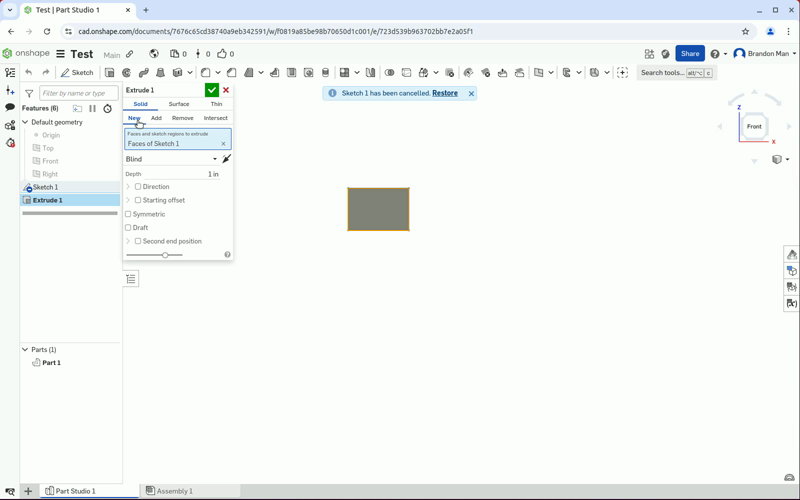
key(tab, 4)
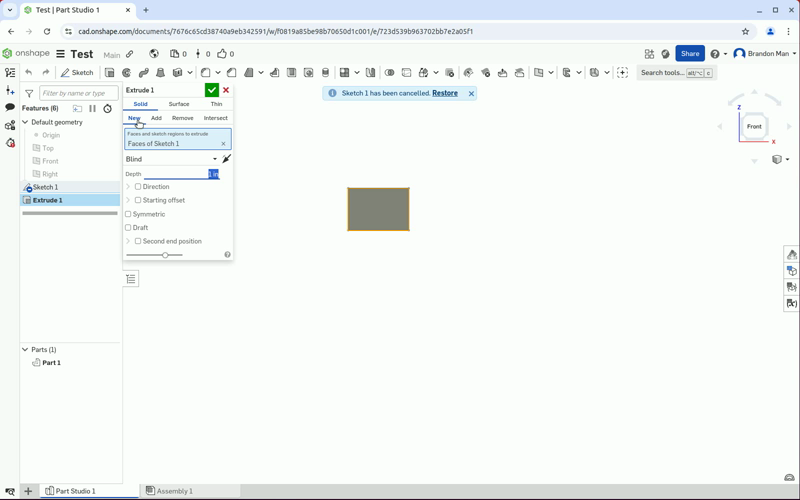
text(9.628)
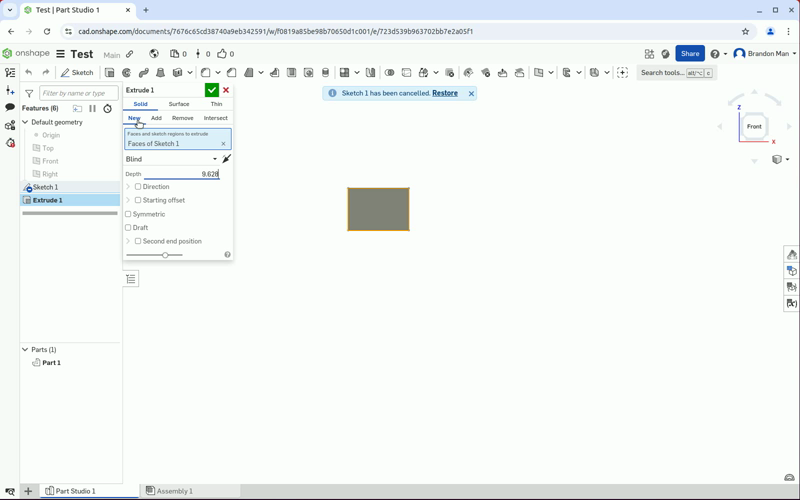
key(enter)
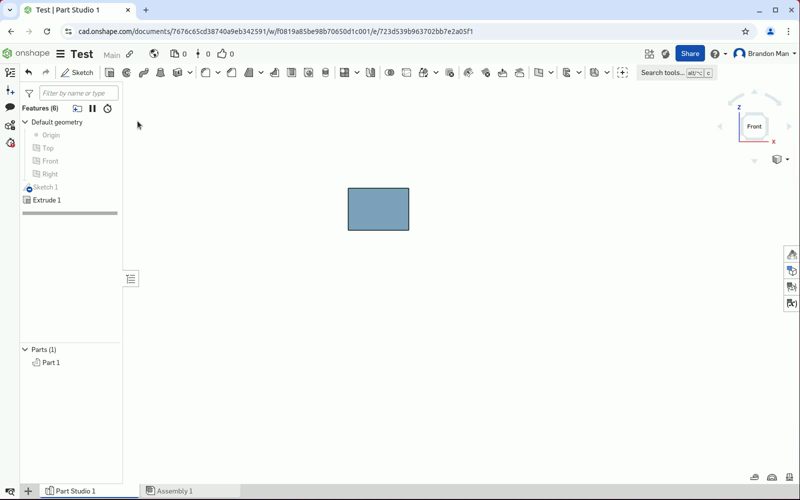
key(shift+h)
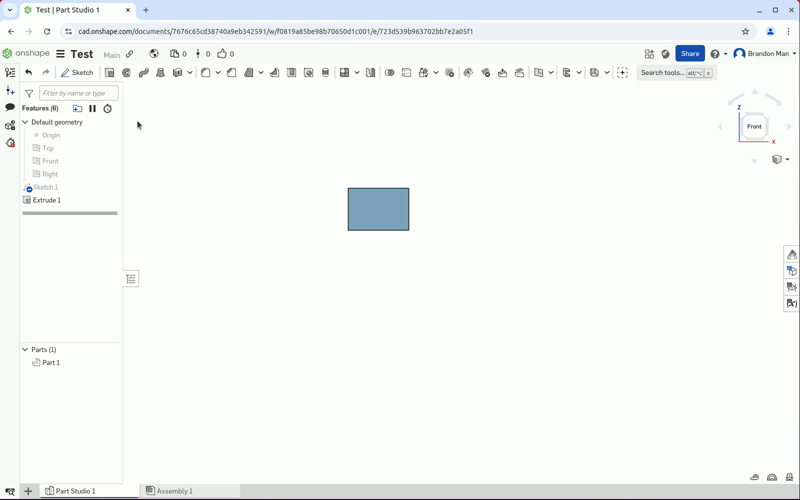
key(shift+h)
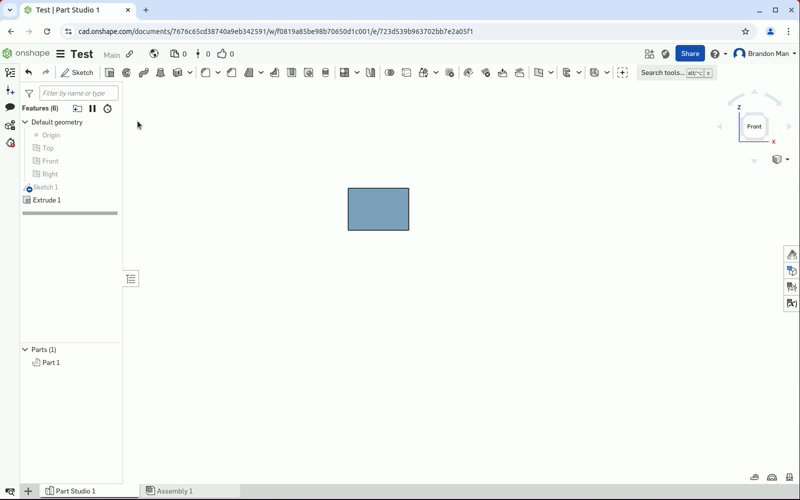
mouse_move(73, 189)
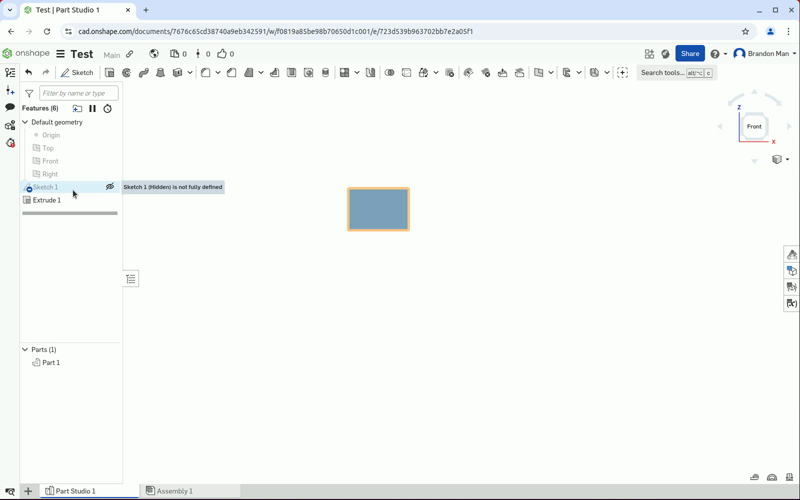
click(73, 189)
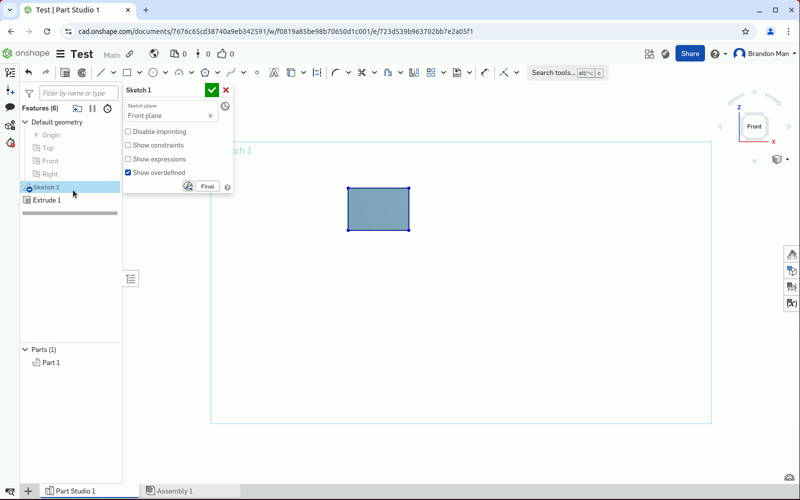
mouse_move(229, 92)
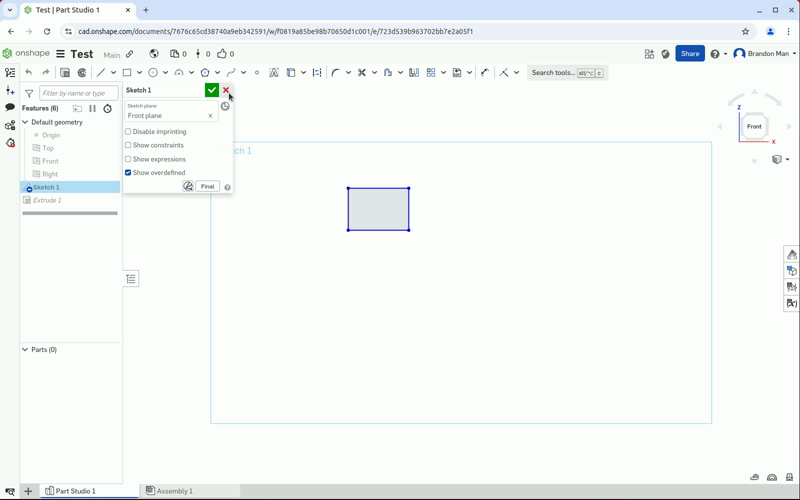
click(229, 92)
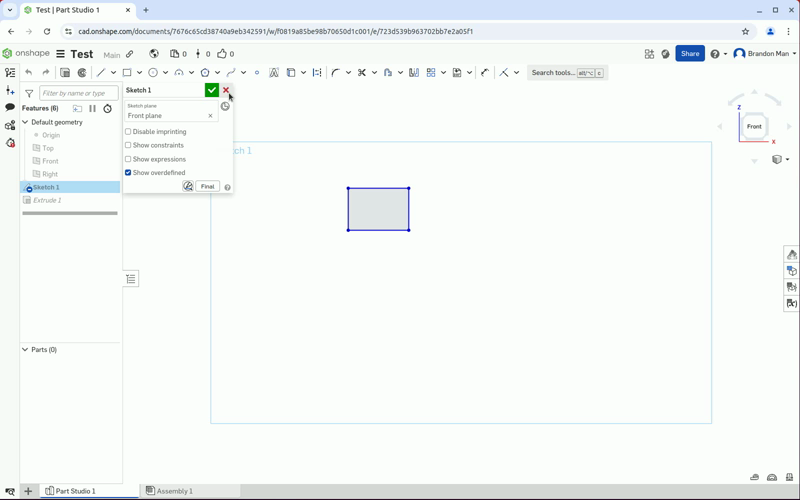
key(shift+s)
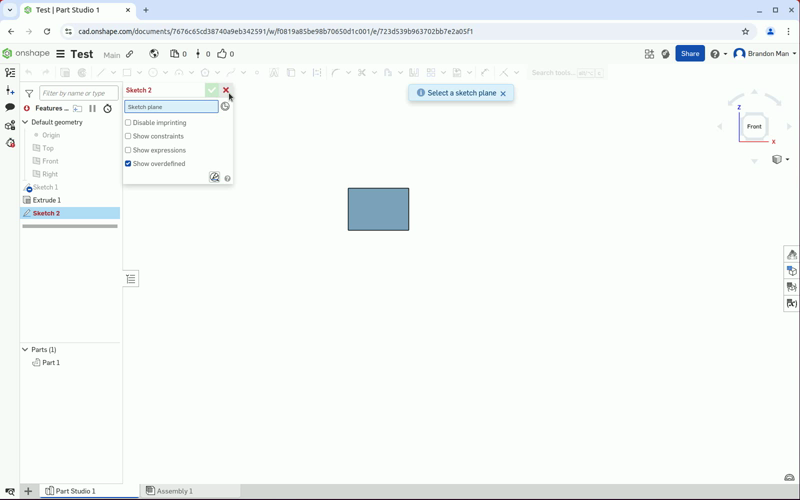
mouse_move(73, 163)
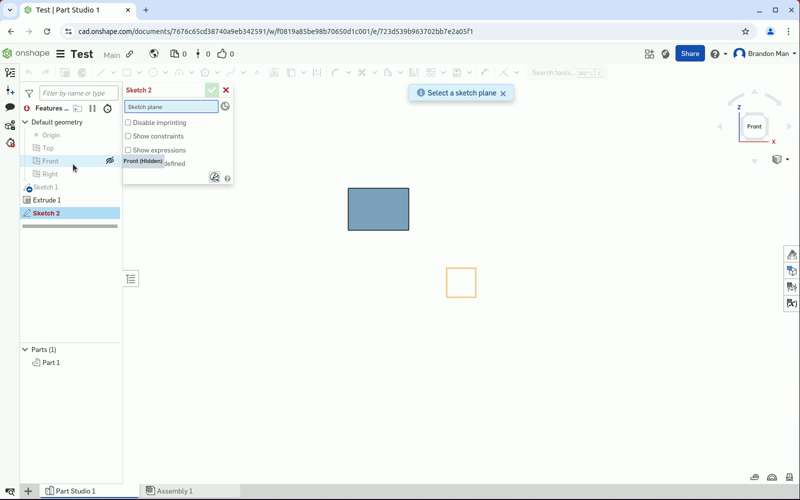
click(73, 163)
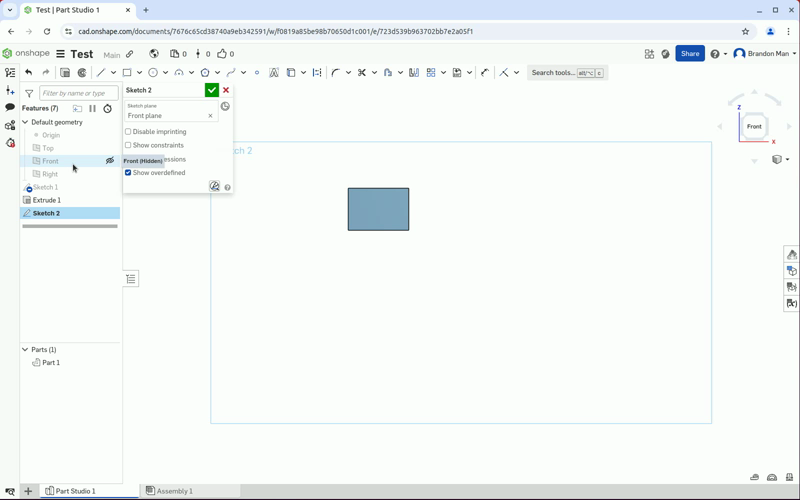
mouse_move(73, 352)
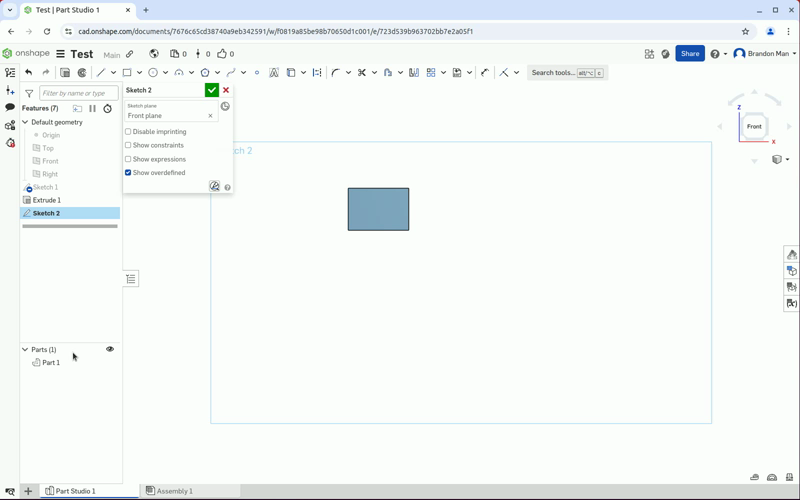
key(y)
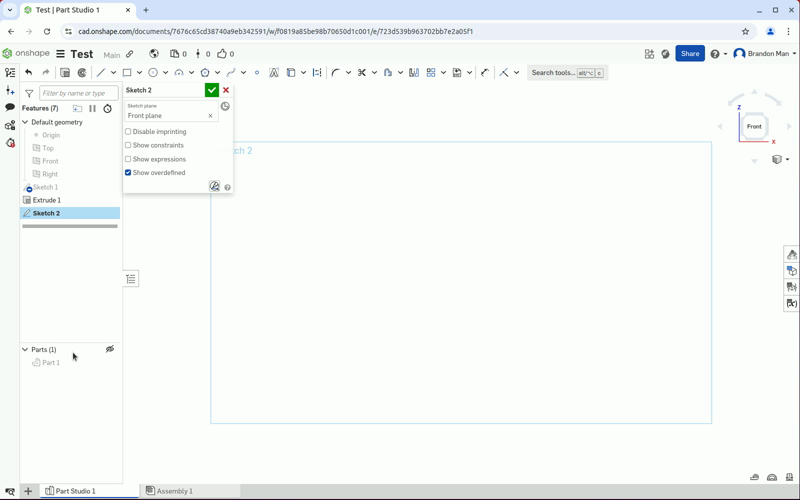
key(l)
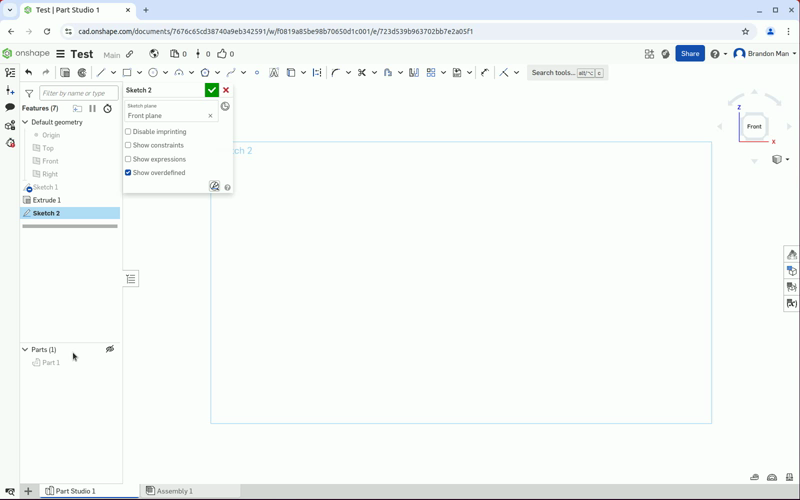
key_down(shift)
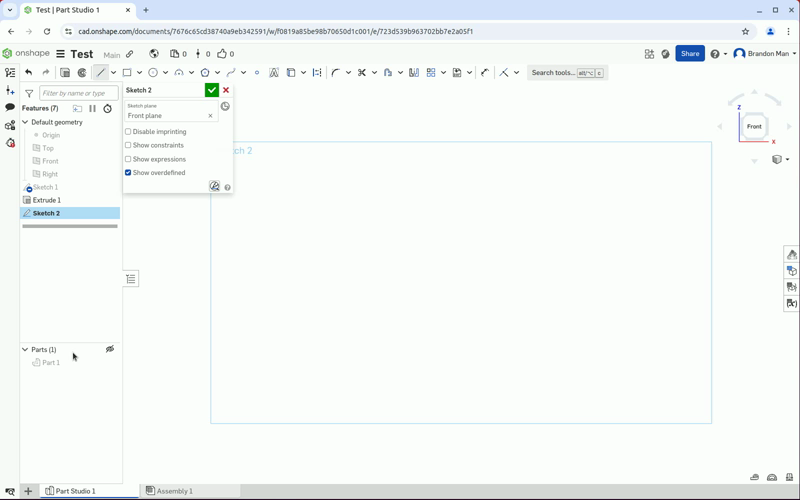
mouse_move(518, 254)
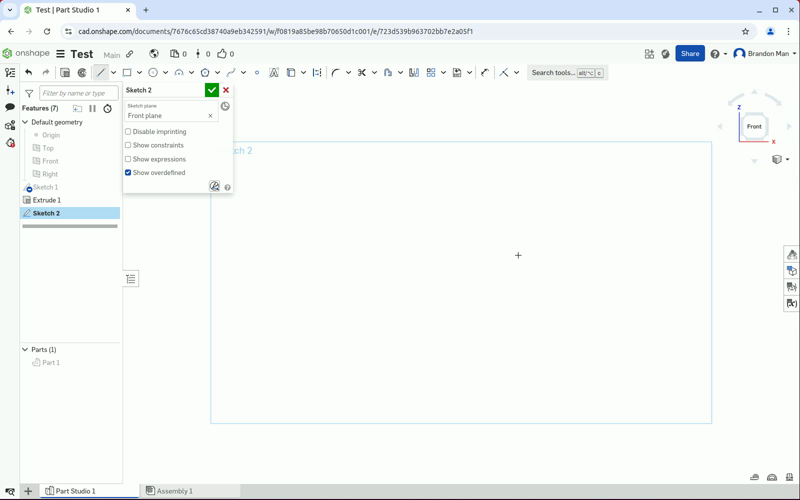
click(518, 254)
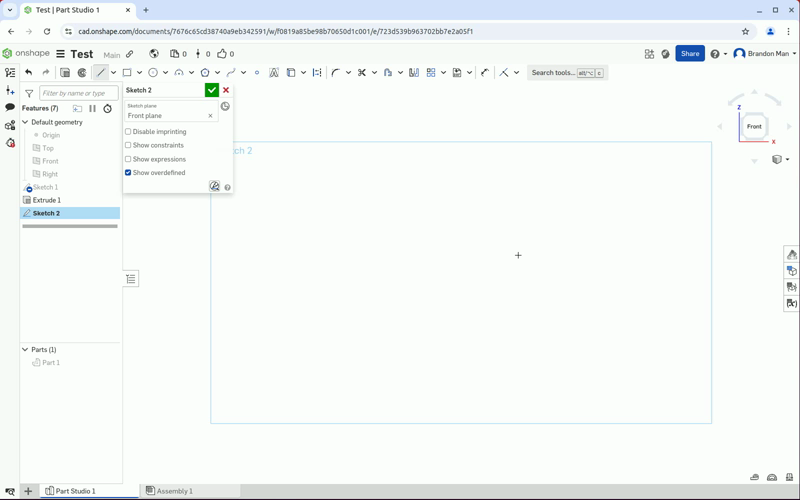
key_up(shift)
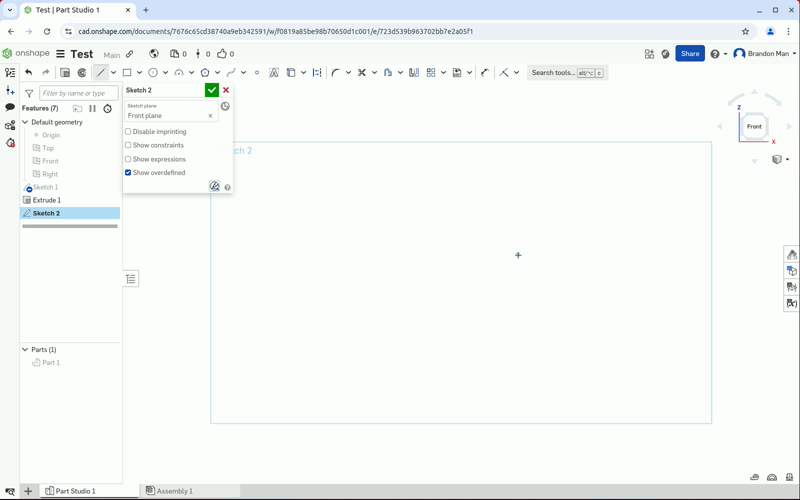
key_down(shift)
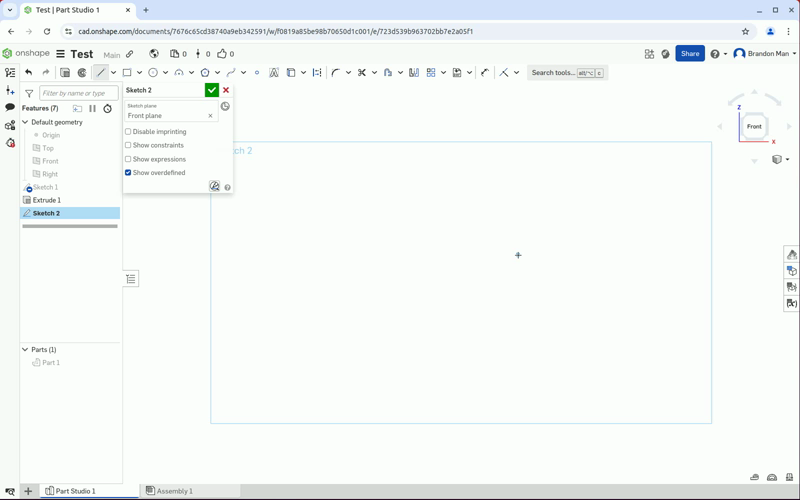
mouse_move(548, 254)
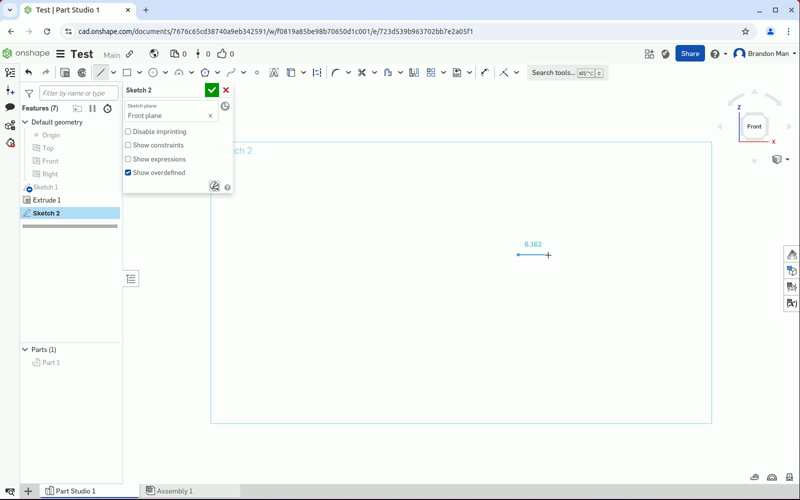
mouse_move(562, 254)
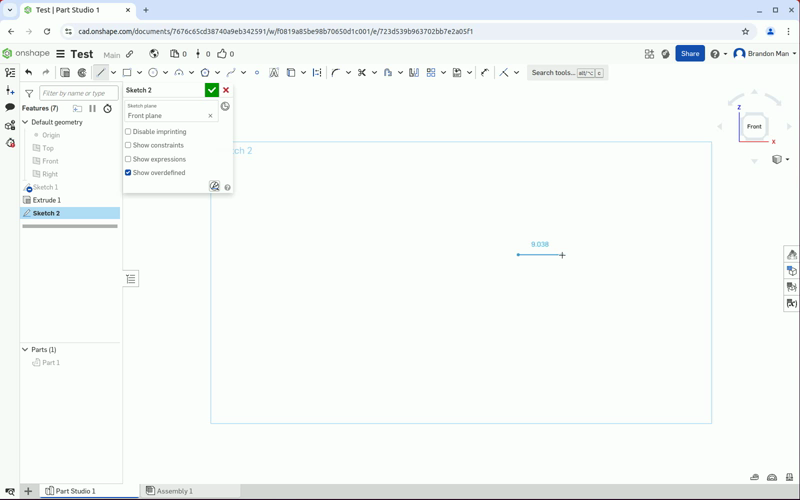
click(562, 254)
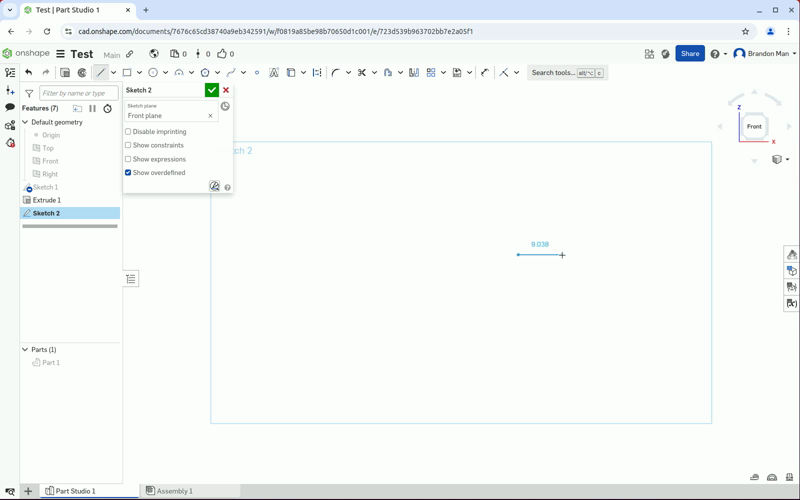
key_up(shift)
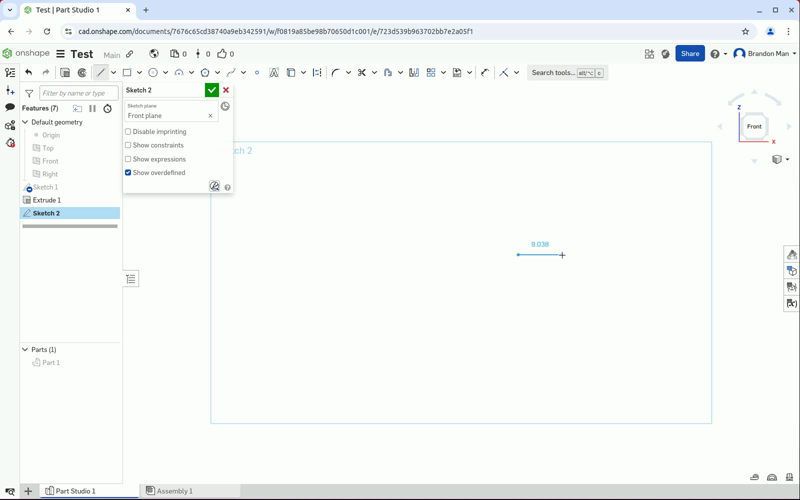
key_down(shift)
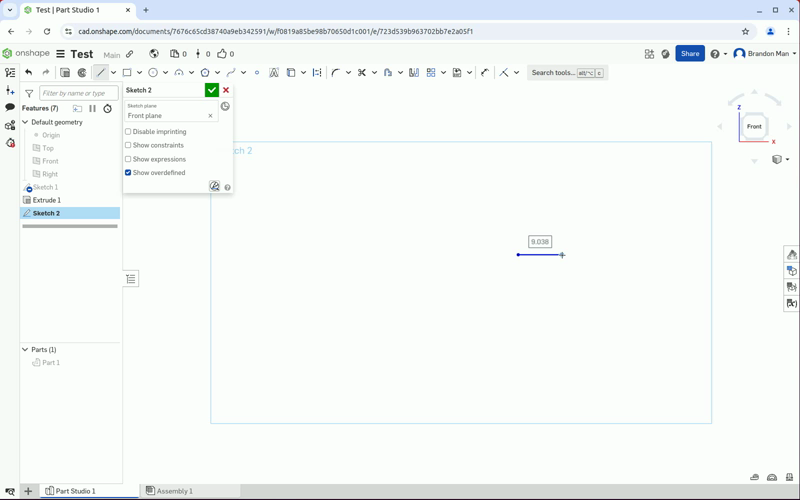
mouse_move(589, 254)
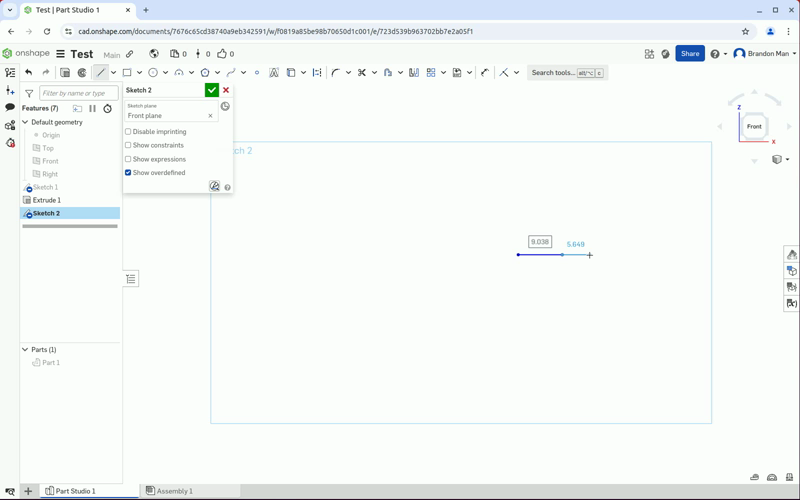
mouse_move(562, 217)
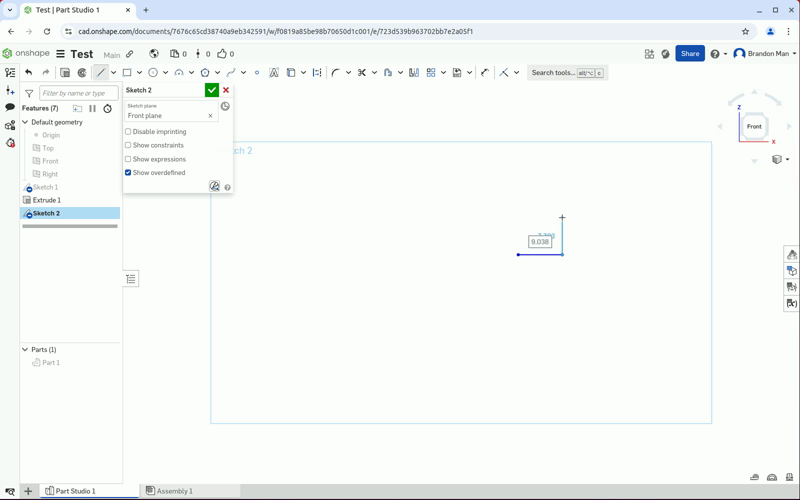
click(562, 217)
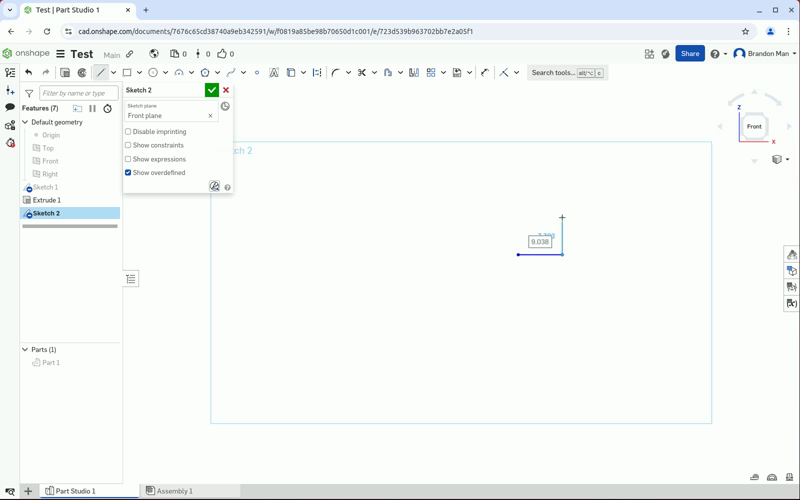
key_up(shift)
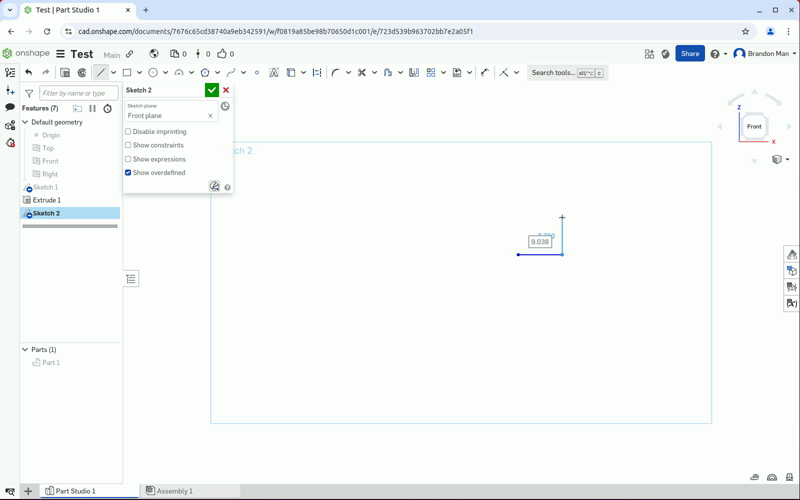
key_down(shift)
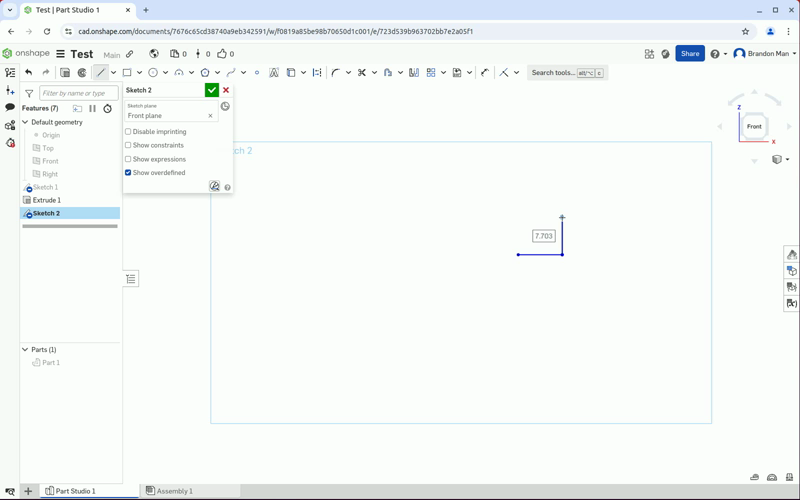
mouse_move(589, 217)
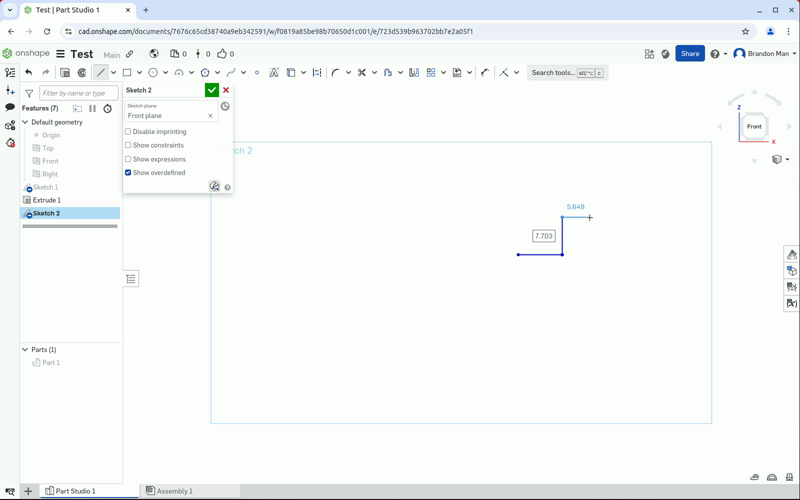
mouse_move(518, 217)
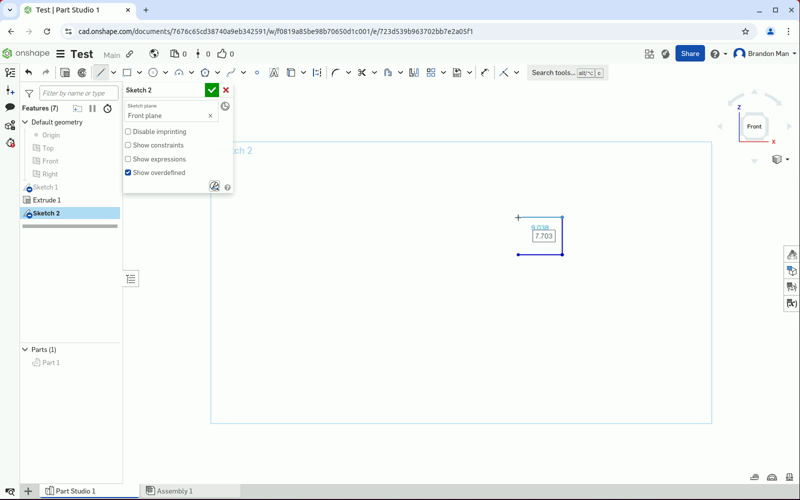
click(518, 217)
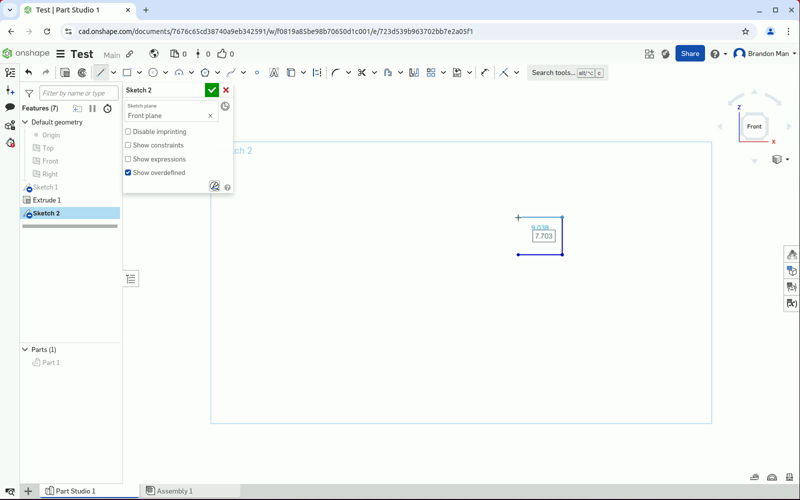
key_up(shift)
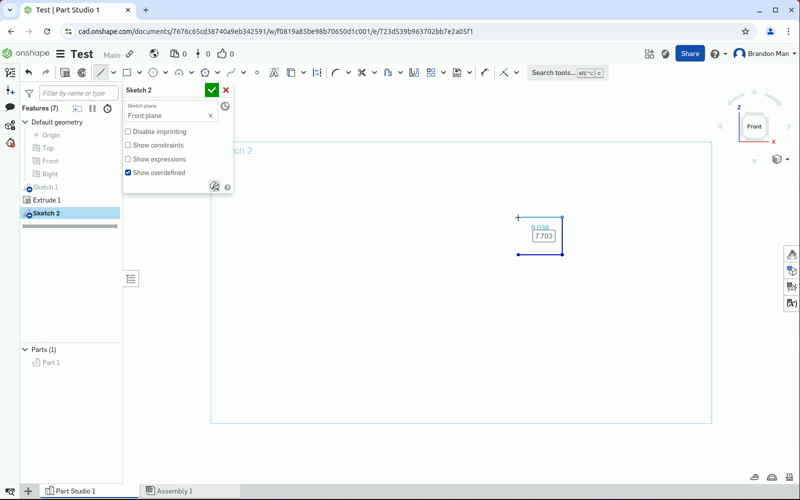
mouse_move(548, 217)
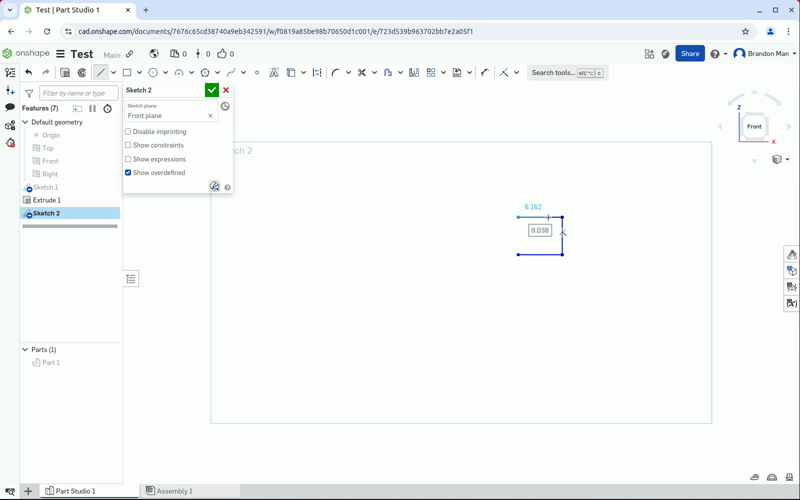
key_down(shift)
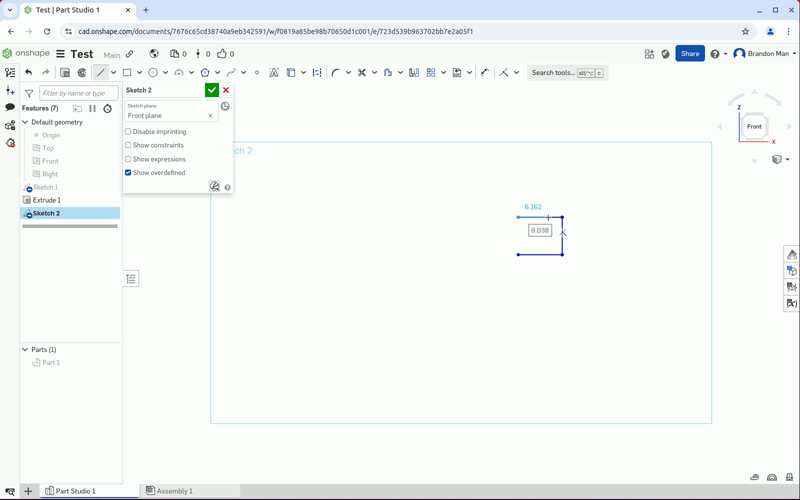
mouse_move(518, 254)
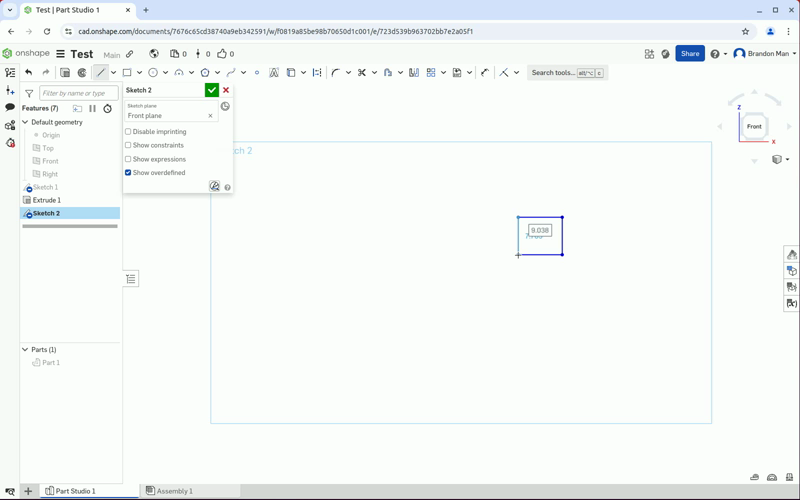
key_up(shift)
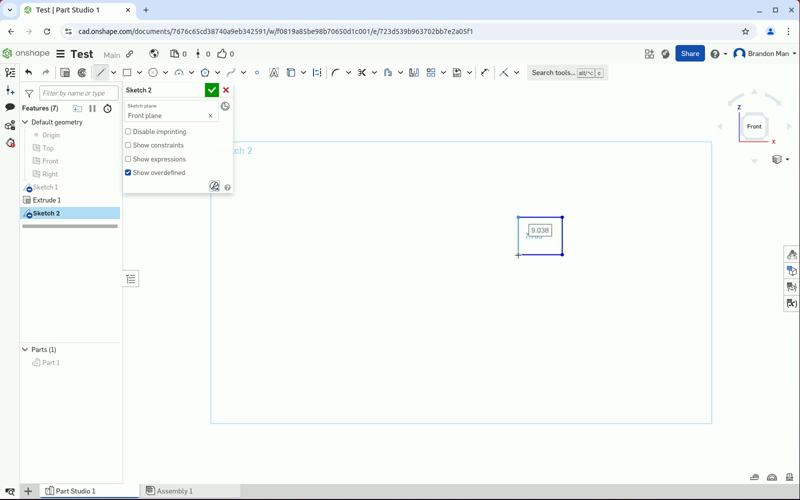
click(518, 254)
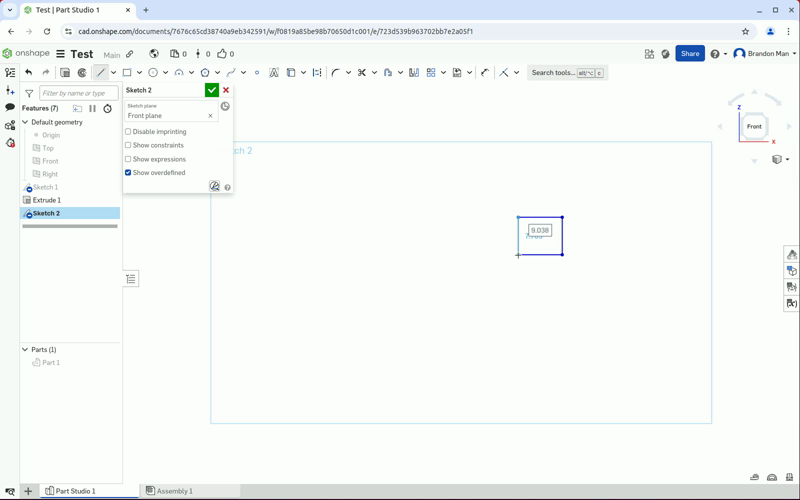
key(esc)
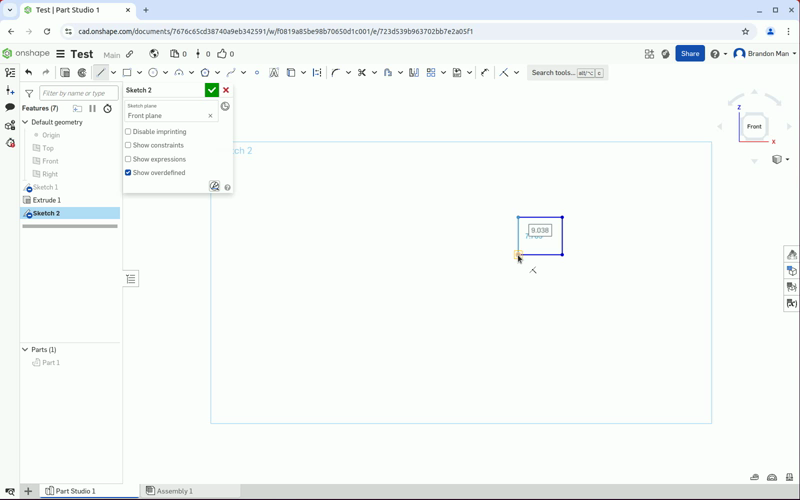
mouse_move(524, 228)
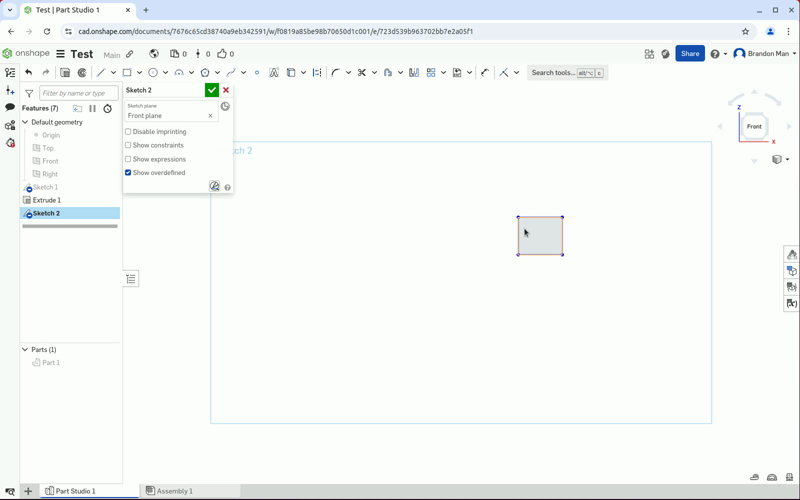
scroll(6)
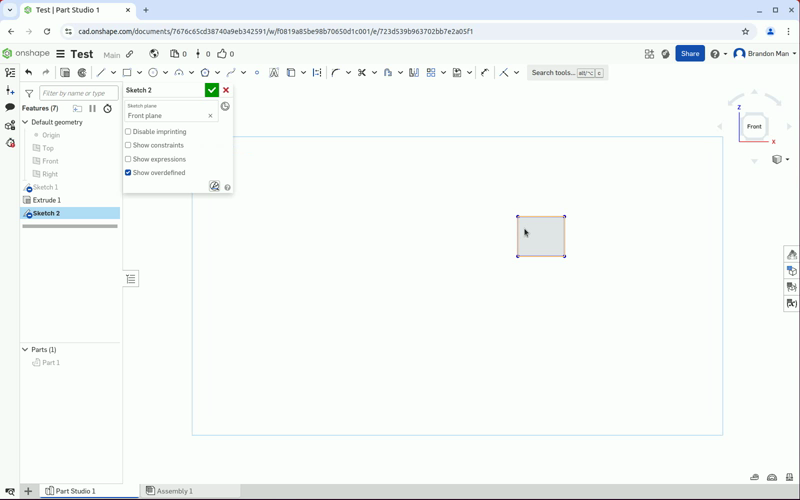
scroll(6)
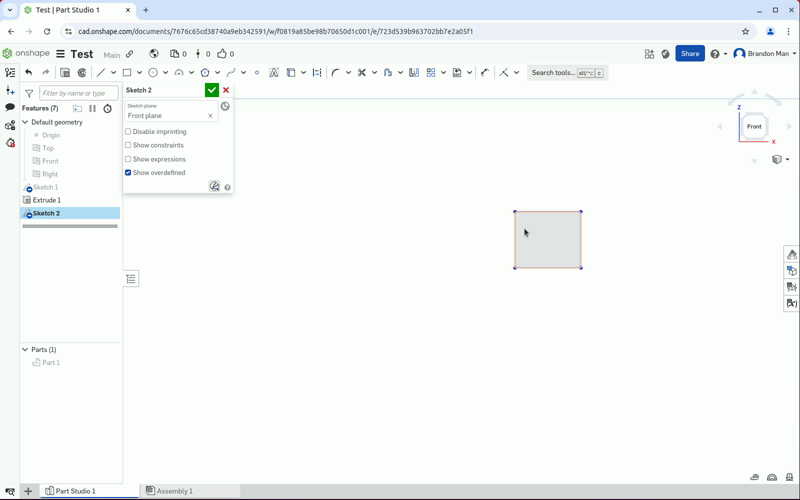
scroll(6)
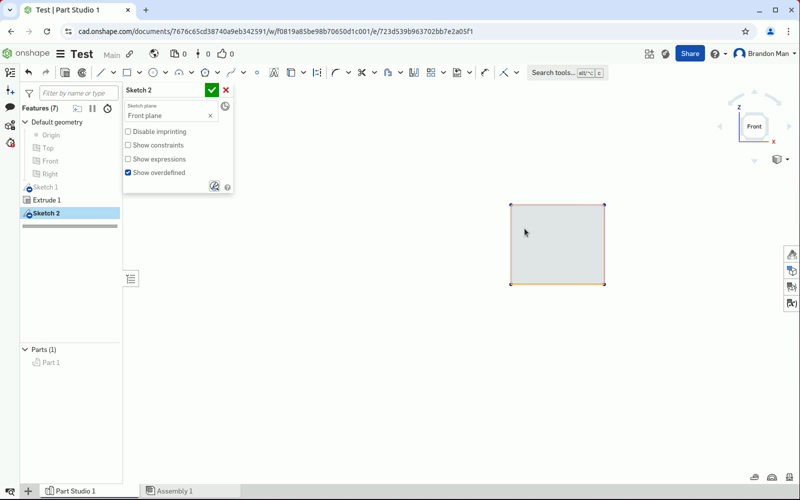
scroll(6)
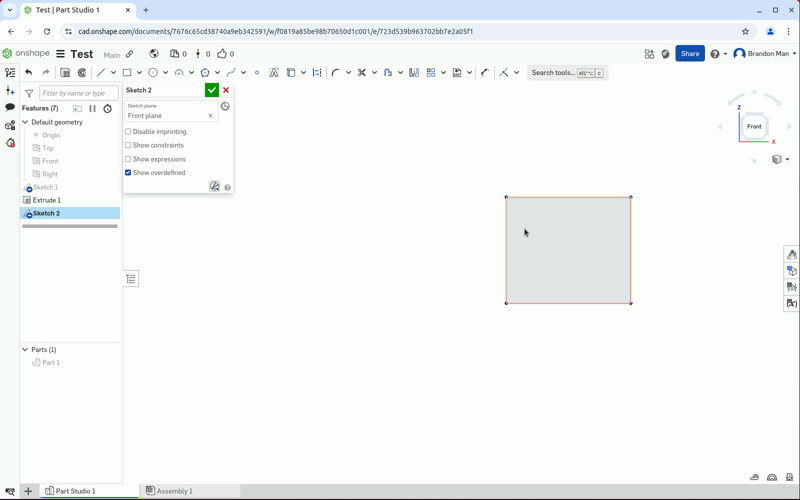
scroll(6)
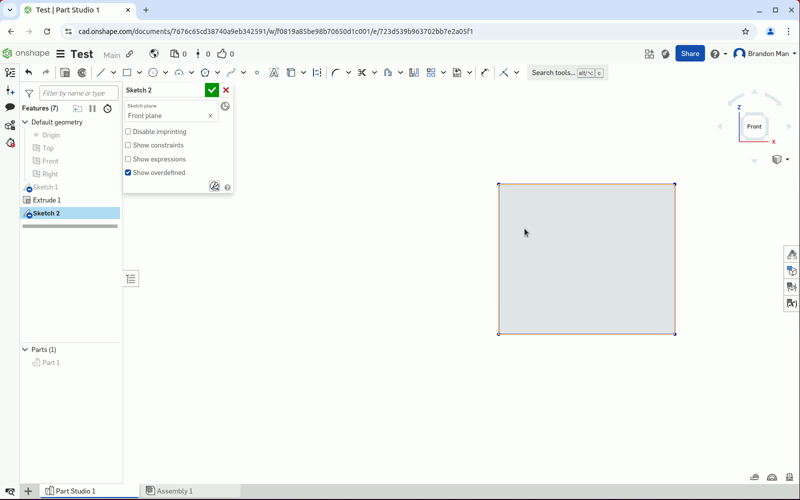
scroll(6)
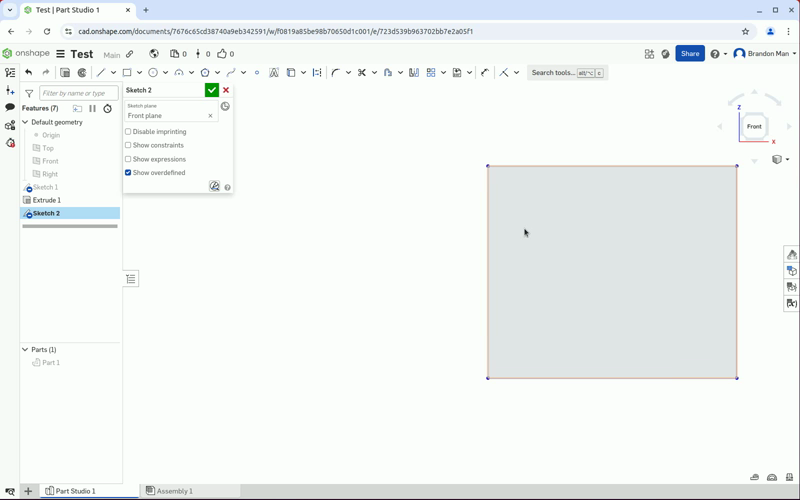
scroll(6)
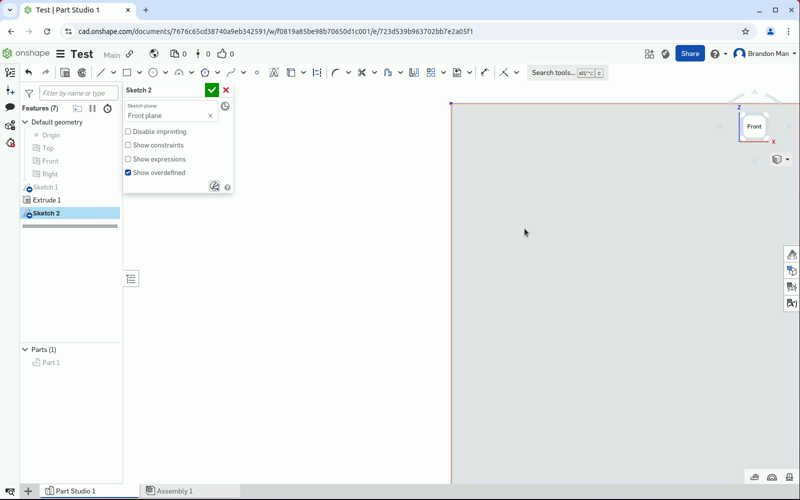
click(524, 228)
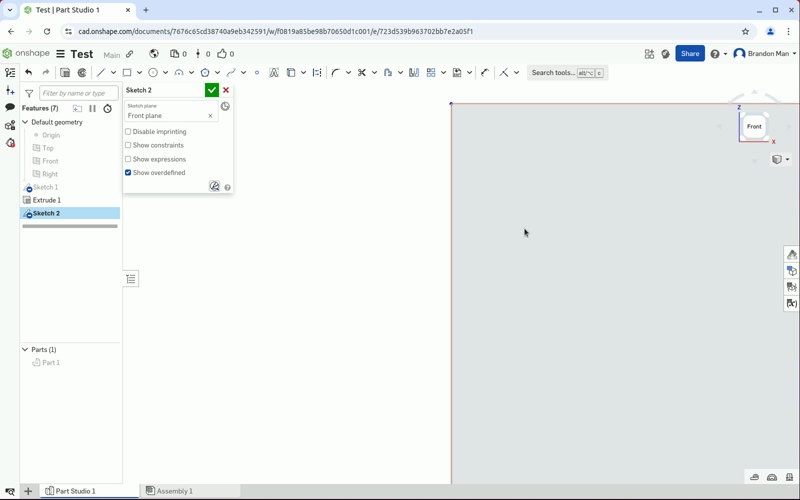
scroll(-6)
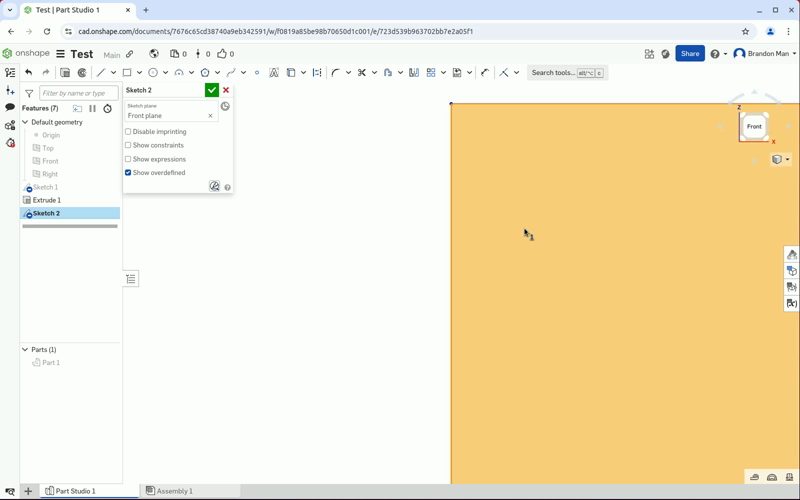
scroll(-6)
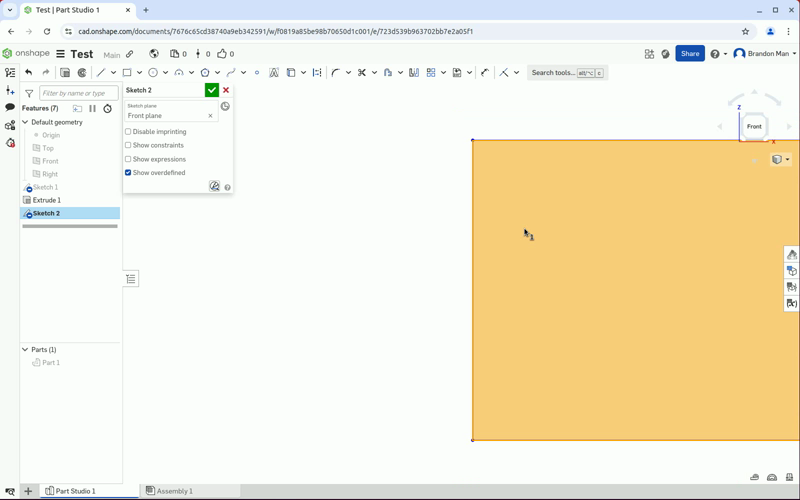
scroll(-6)
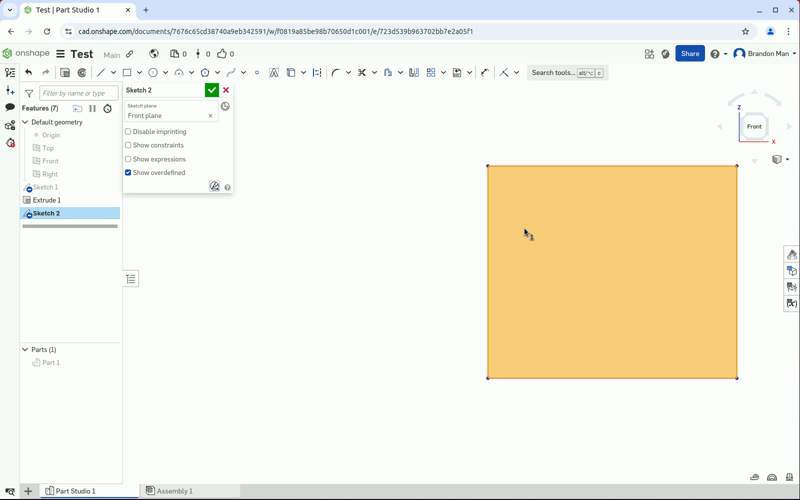
scroll(-6)
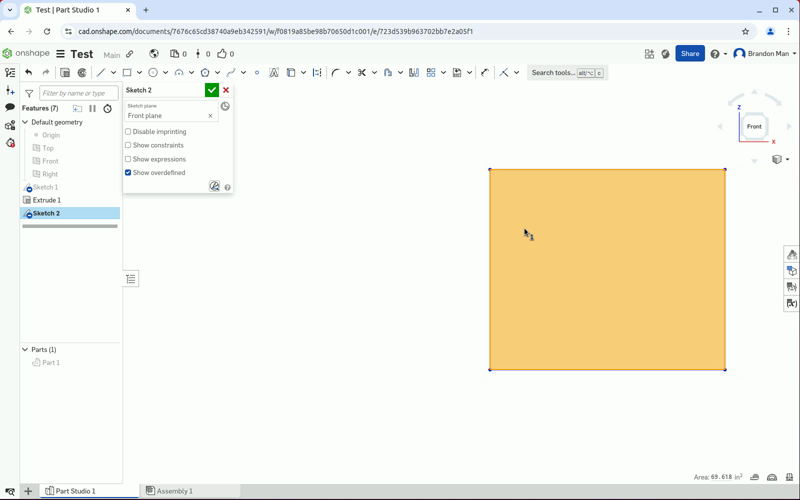
scroll(-6)
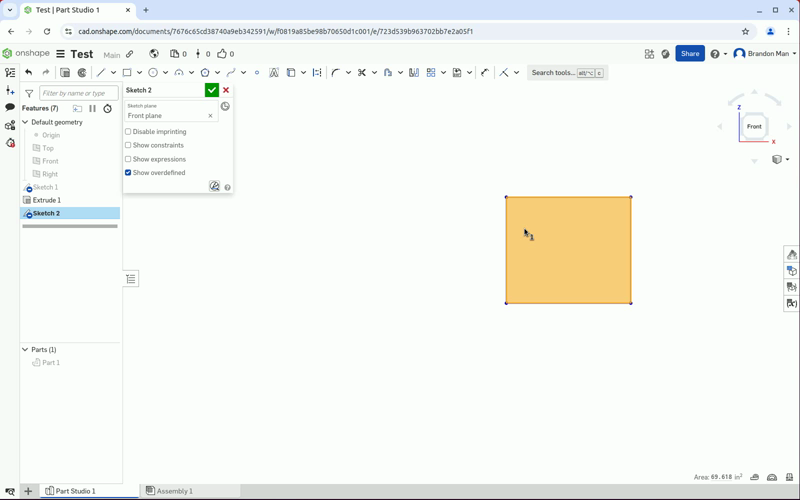
scroll(-6)
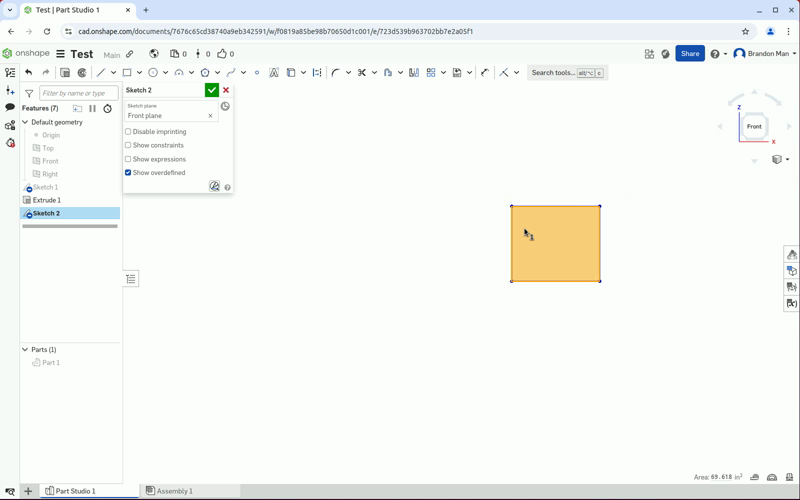
scroll(-6)
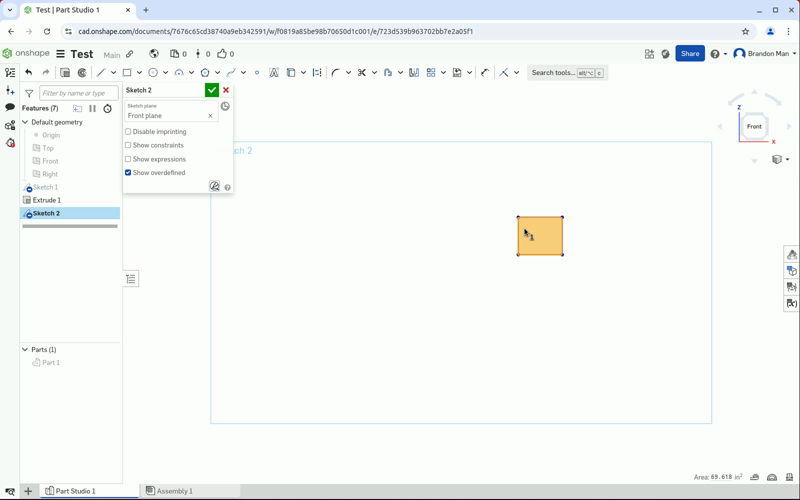
mouse_move(73, 352)
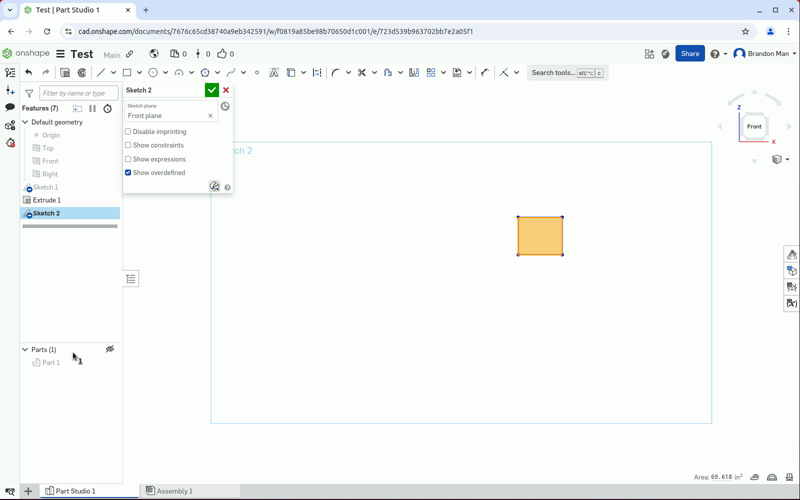
key(shift+y)
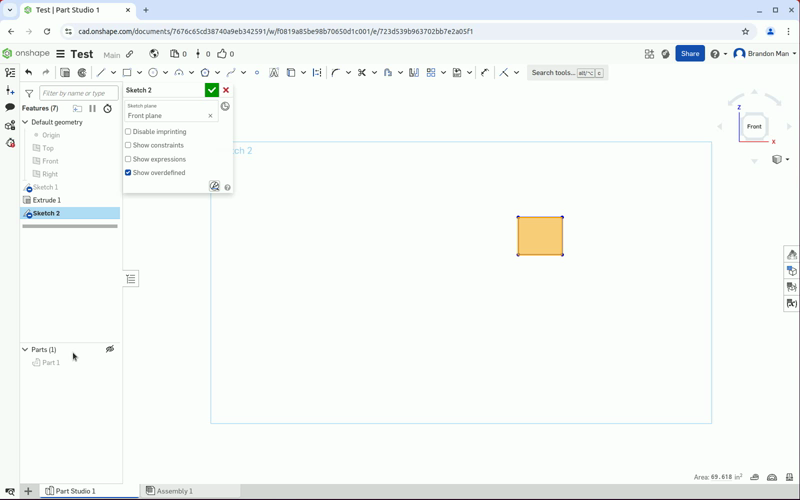
key(shift+e)
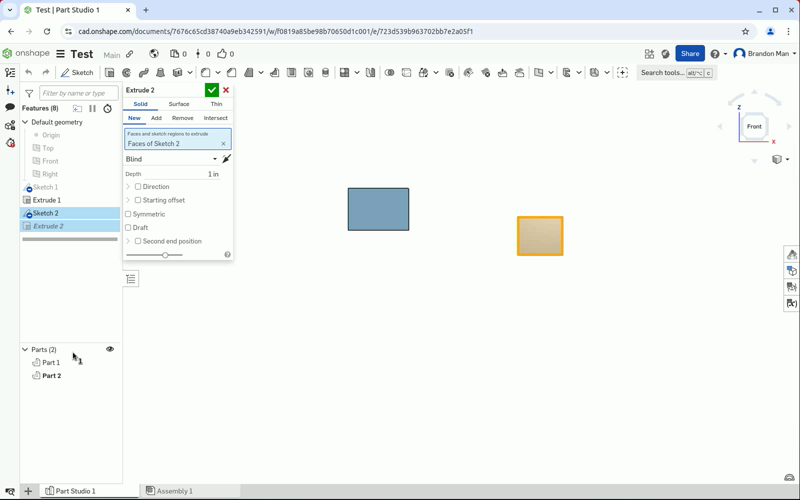
mouse_move(143, 106)
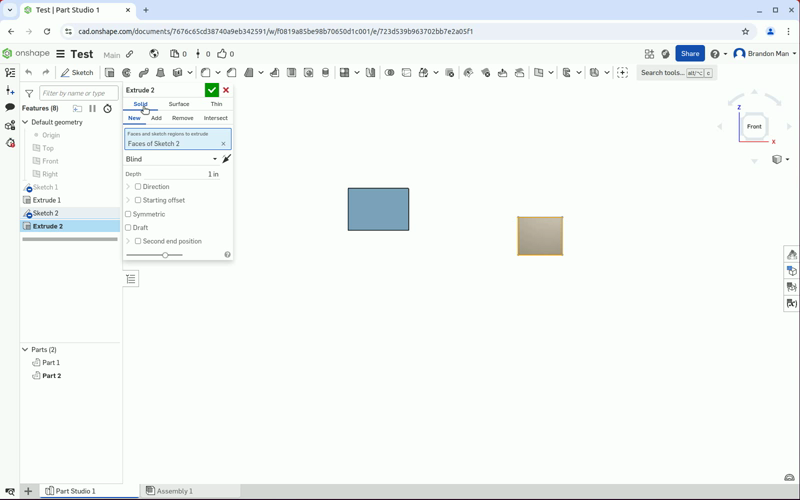
click(143, 106)
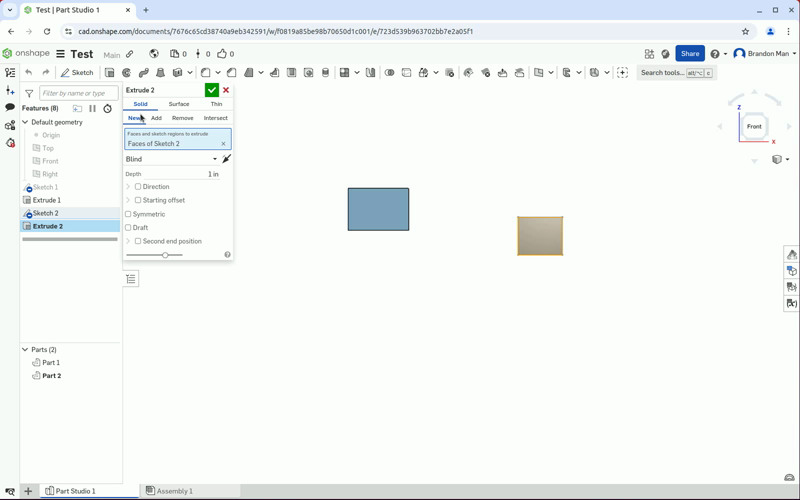
mouse_move(137, 120)
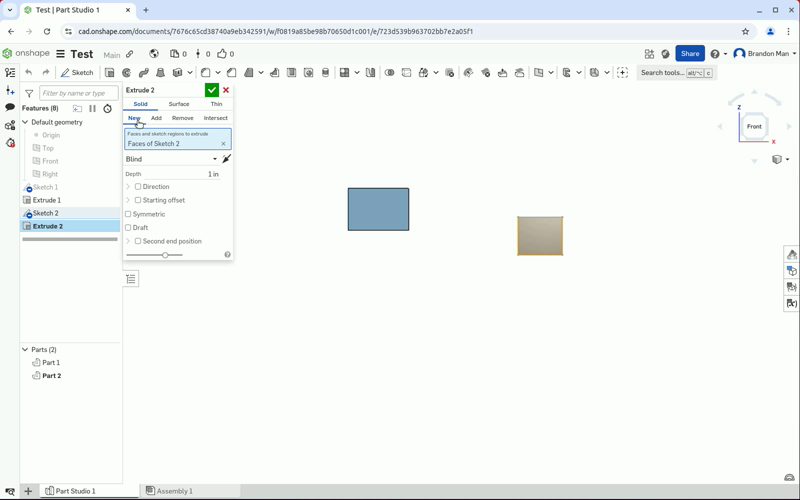
click(137, 120)
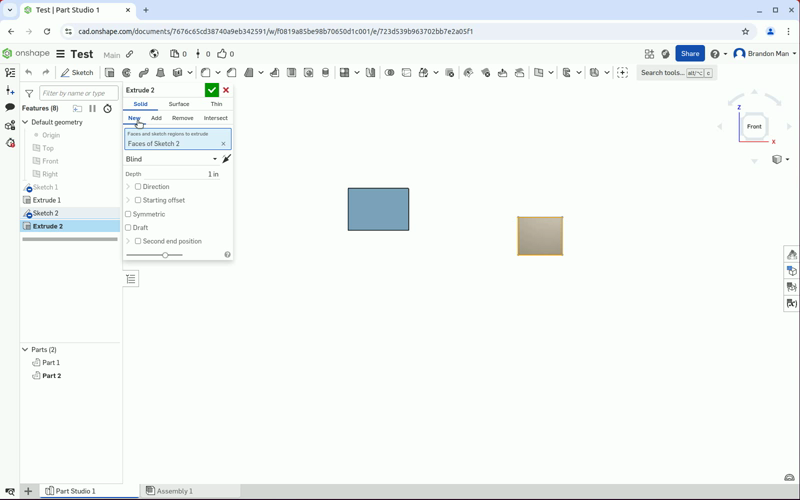
key(tab, 4)
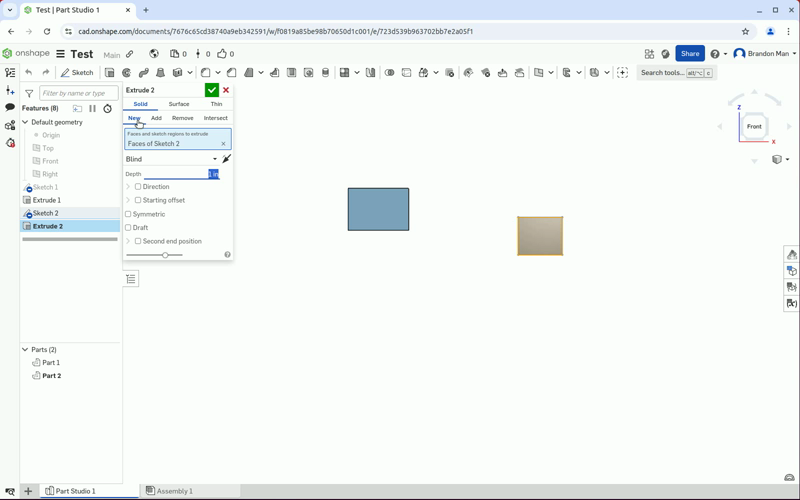
text(9.628)
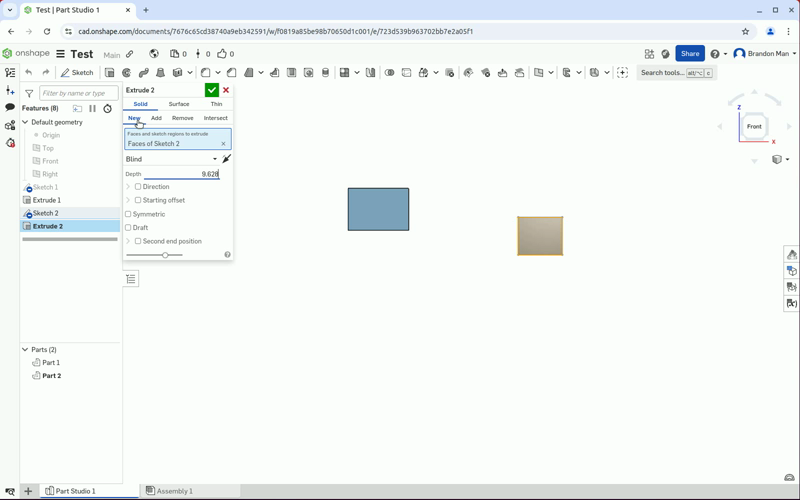
key(enter)
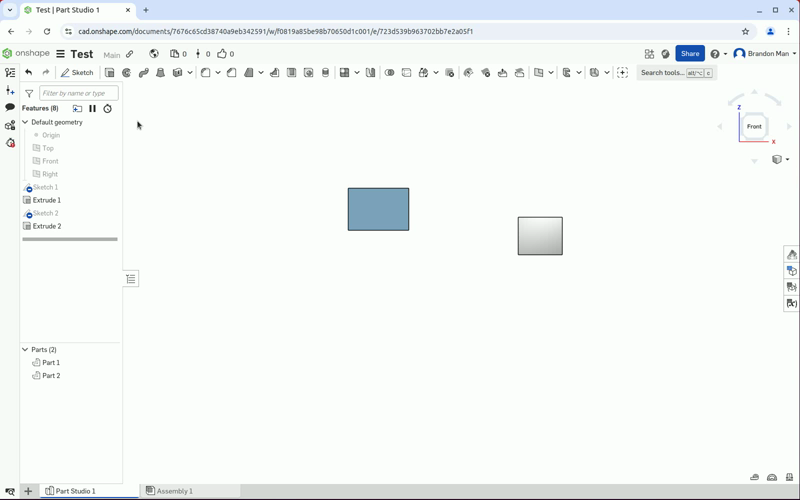
key(shift+h)
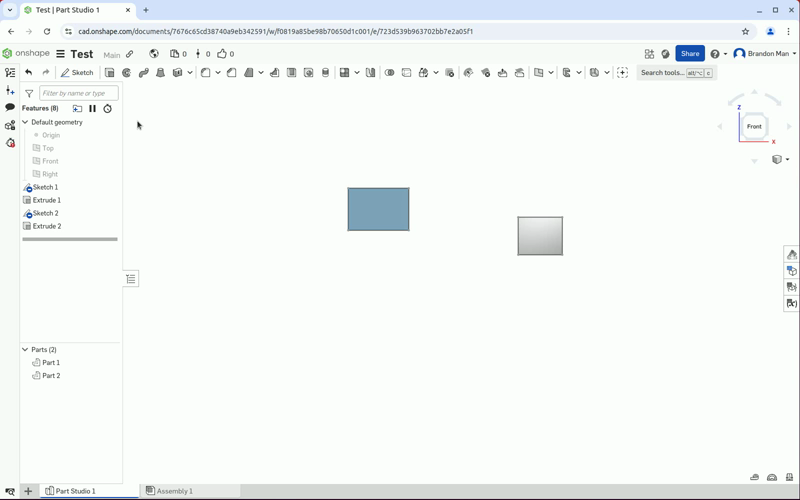
key(shift+h)
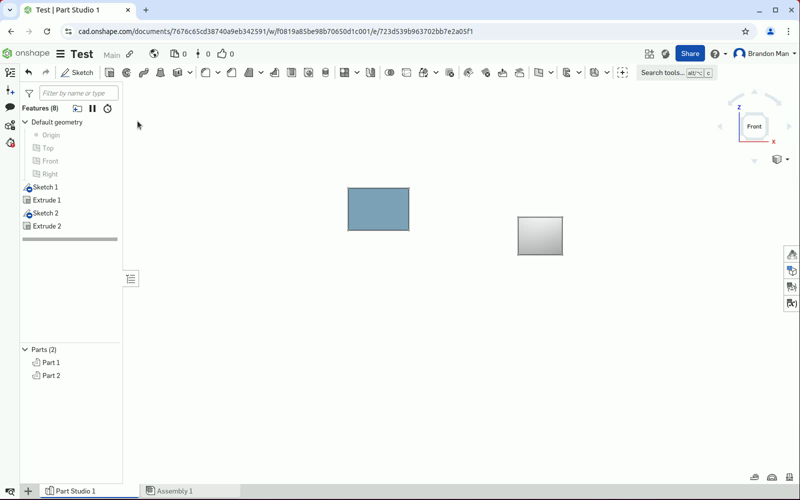
key(shift+7)
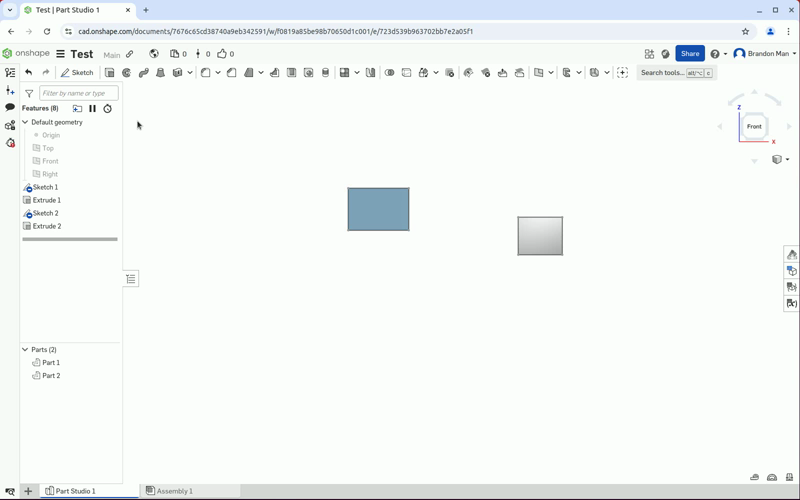
key(left, 2)
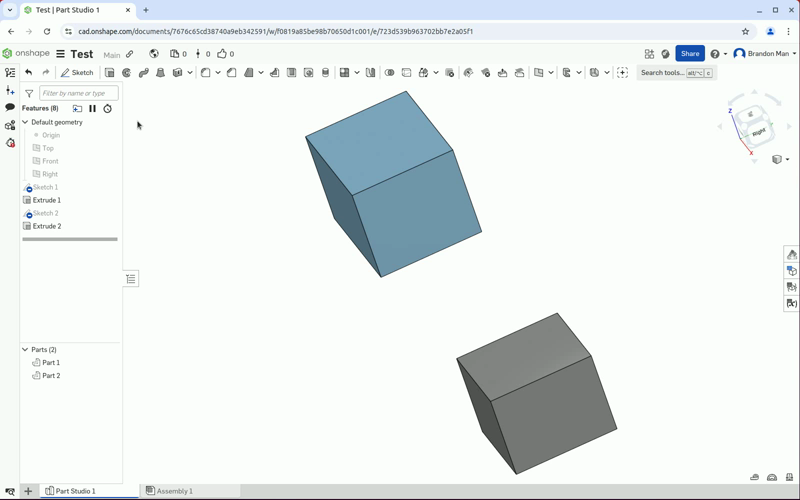
key(down, 2)
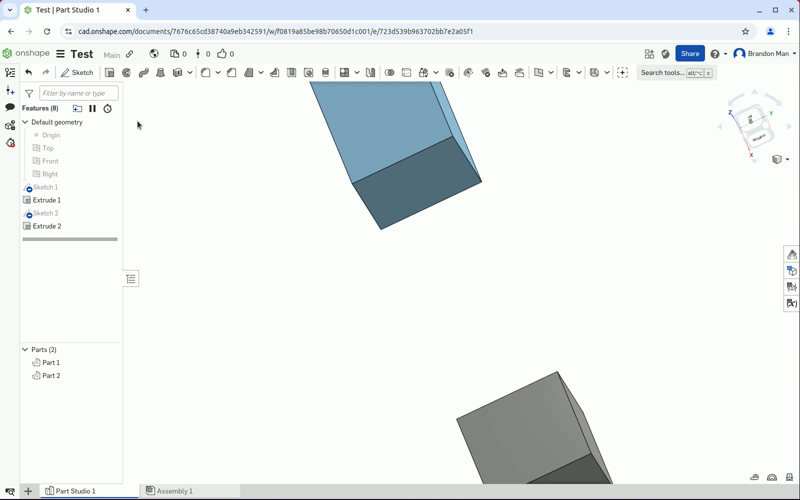
key(up, 2)
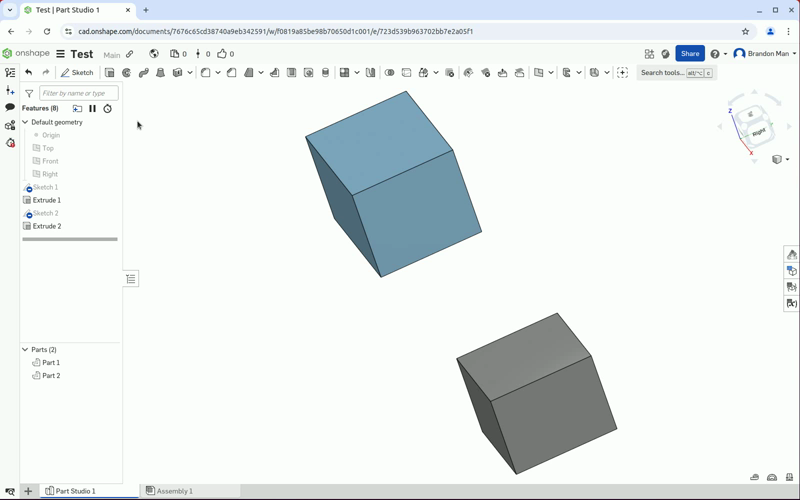
key(right, 2)
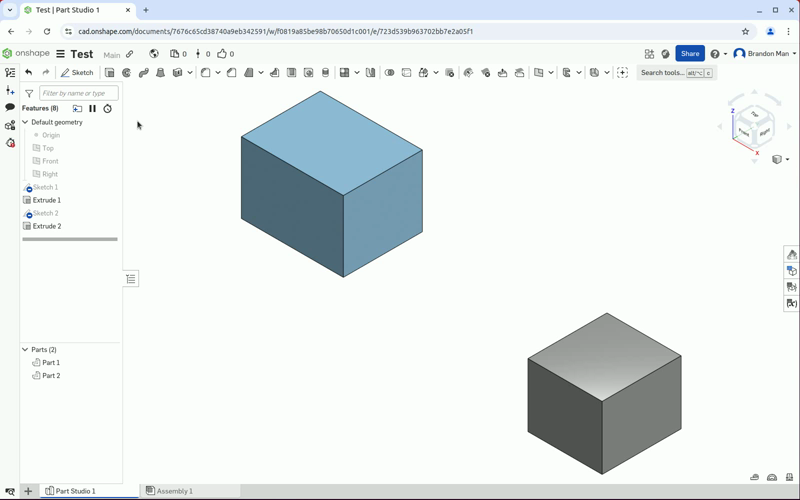
mouse_move(73, 189)
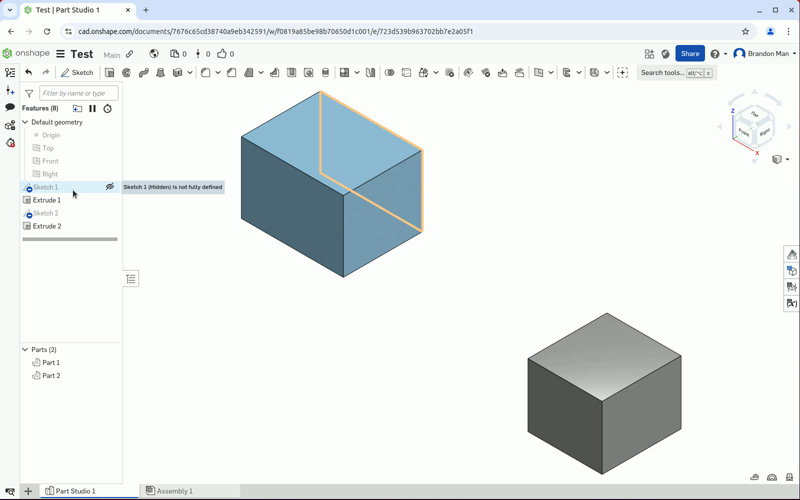
click(73, 189)